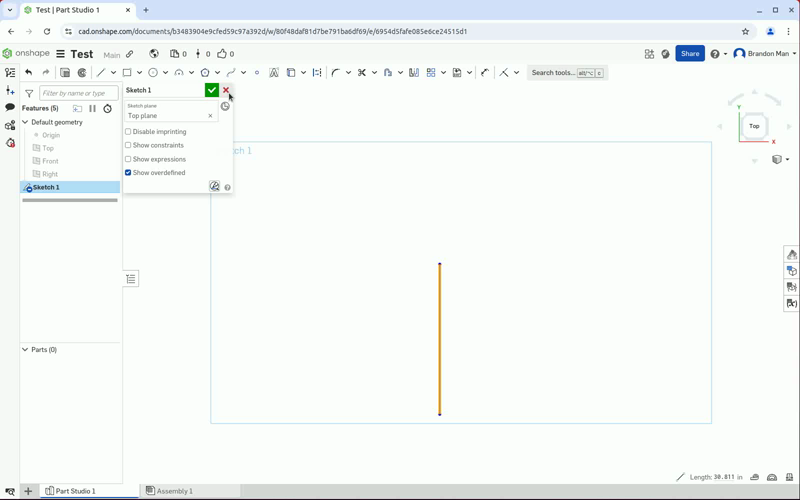
key(shift+h)
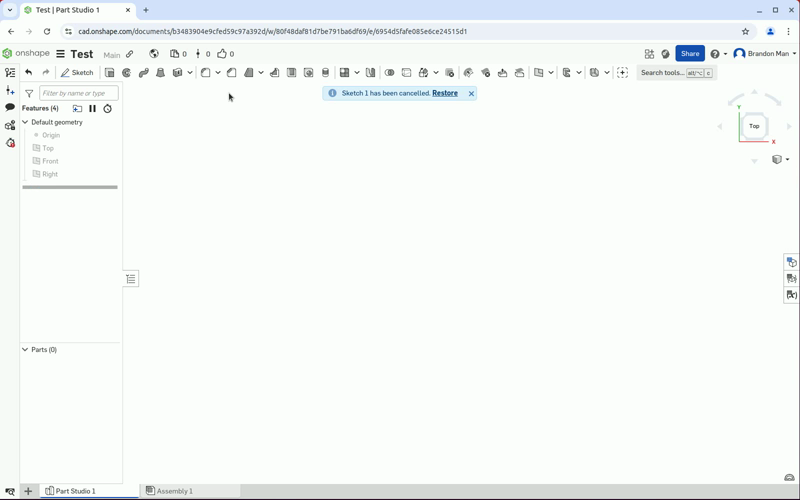
mouse_move(73, 352)
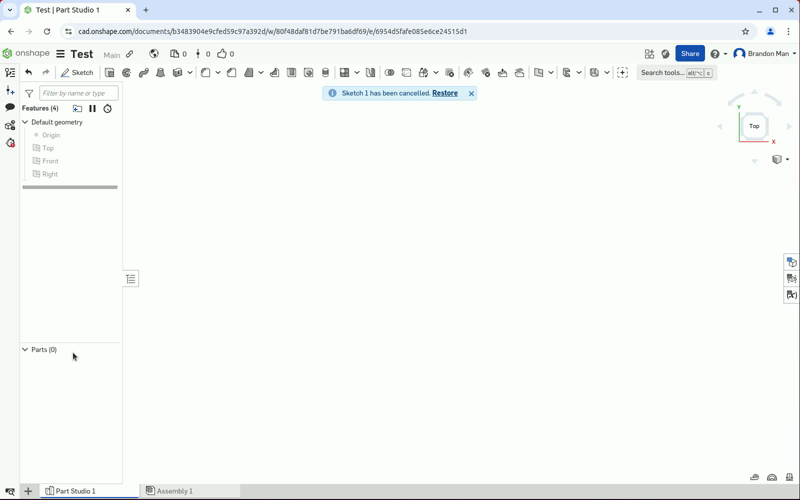
key(y)
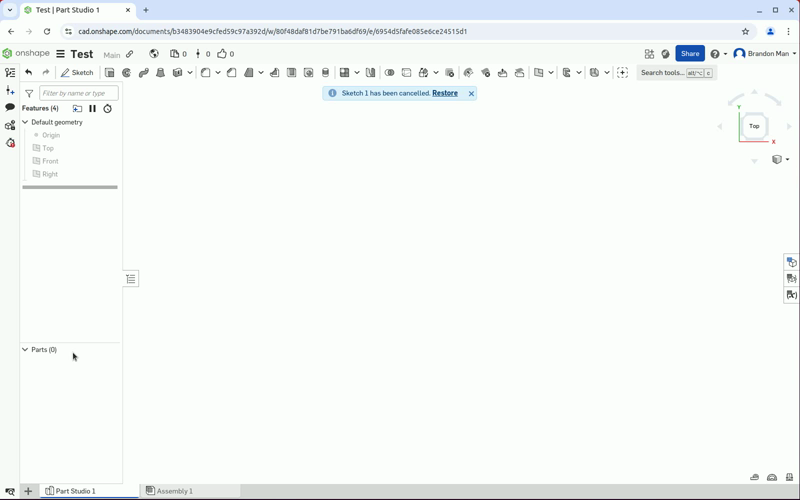
key(shift+p)
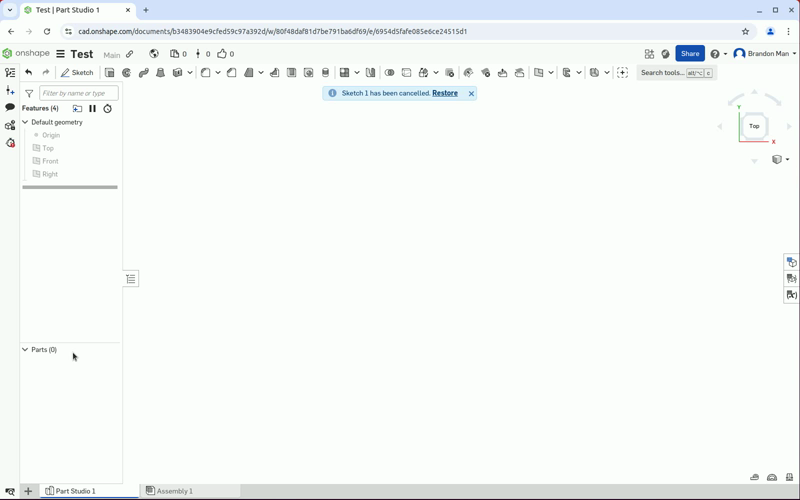
key(space)
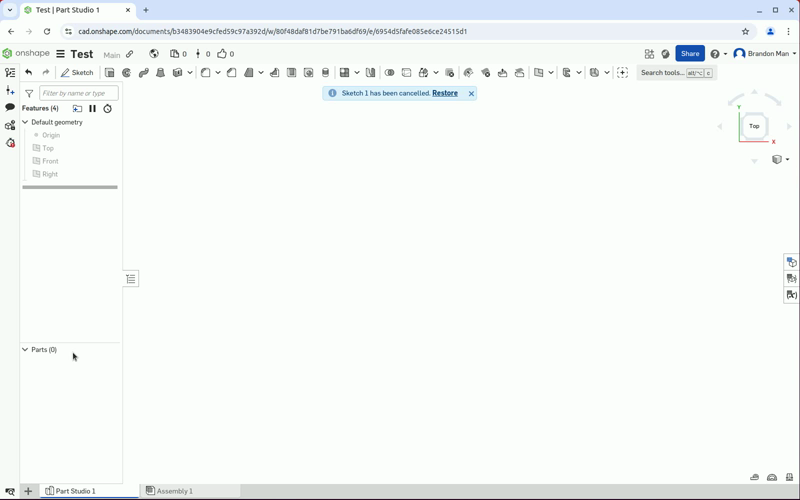
key_down(shift)
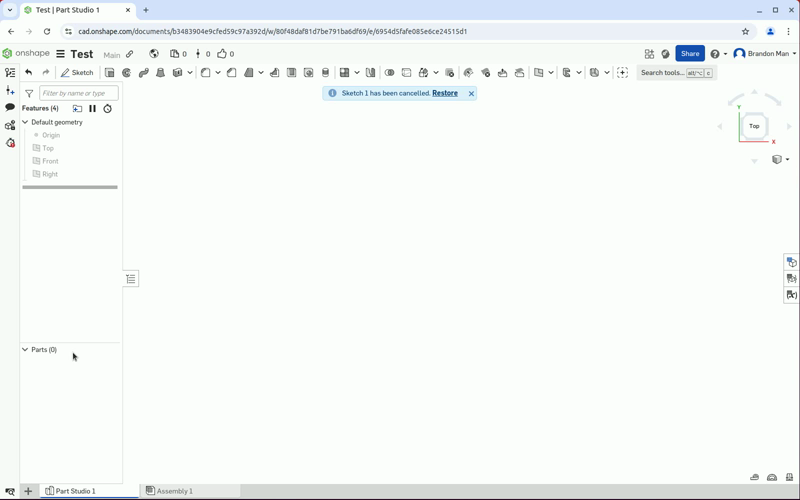
key(up)
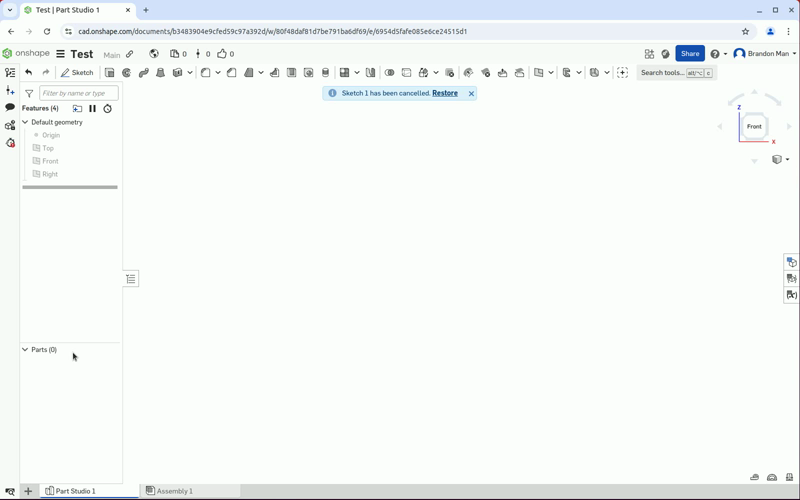
key_up(shift)
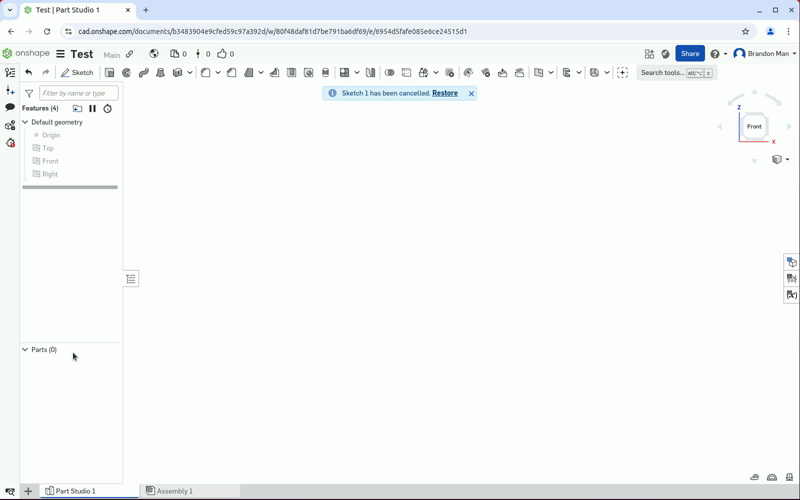
key(space)
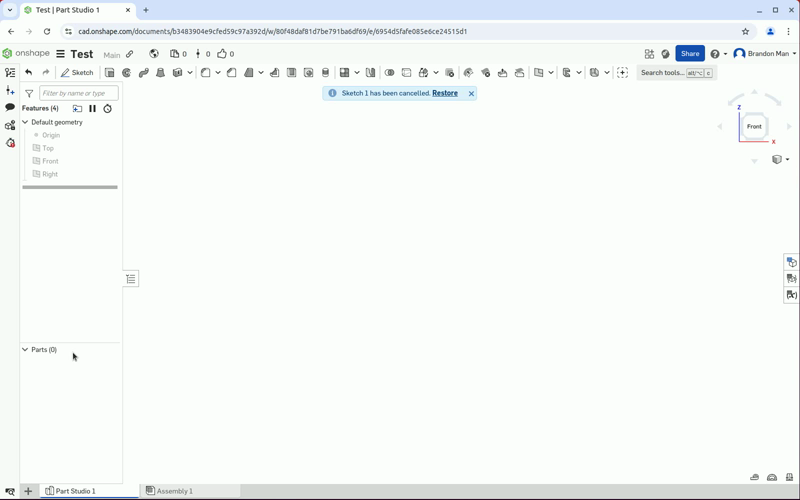
key_down(shift)
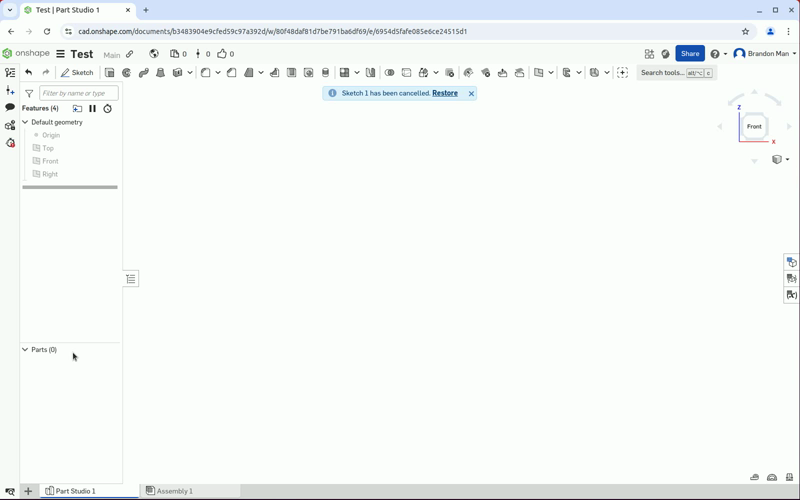
key(left)
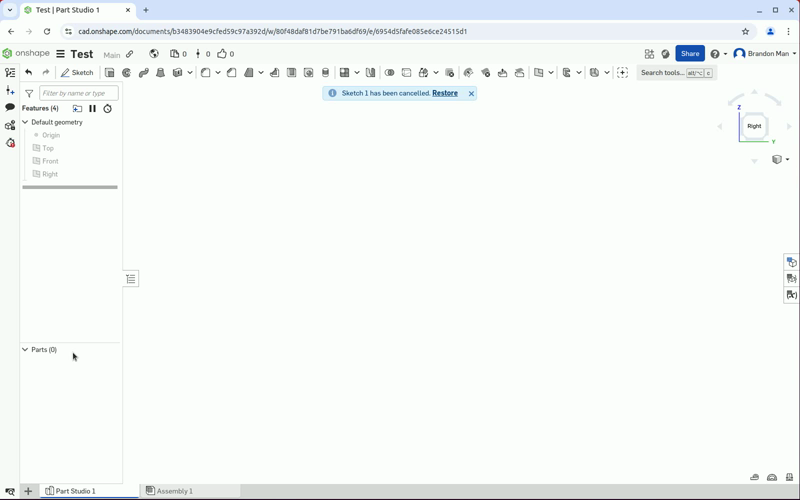
key_up(shift)
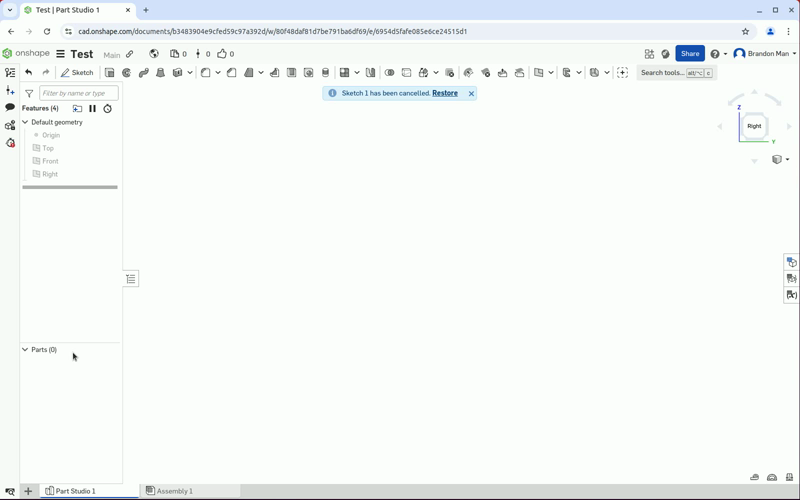
mouse_move(73, 352)
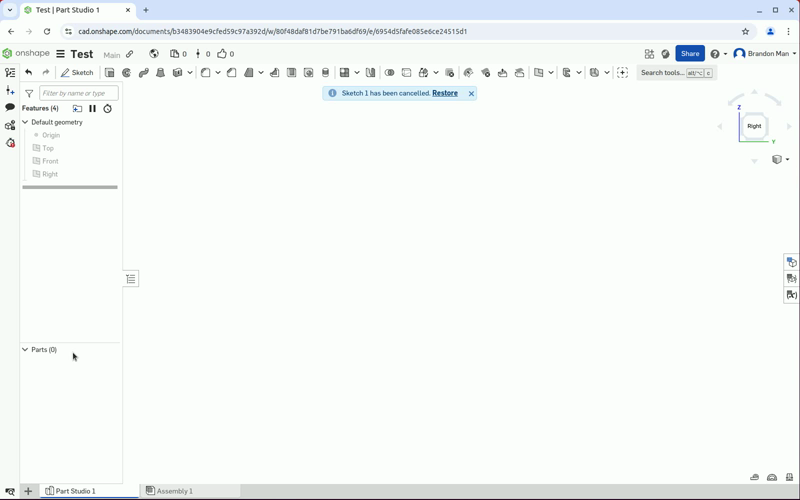
key(shift+y)
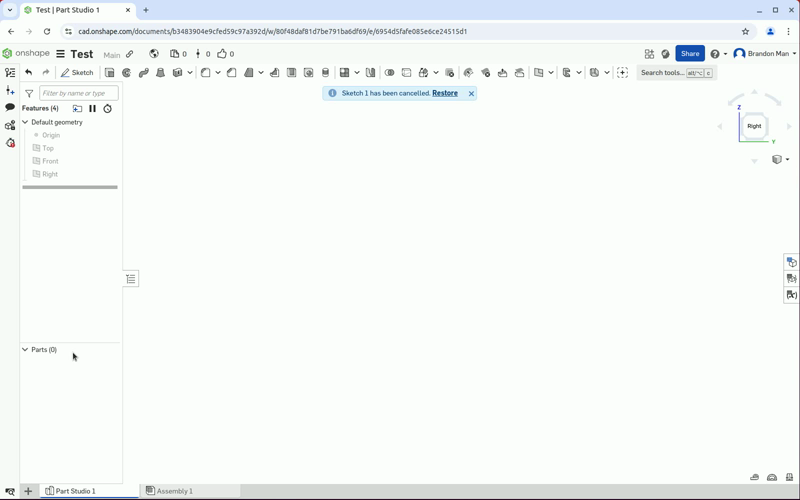
key(shift+s)
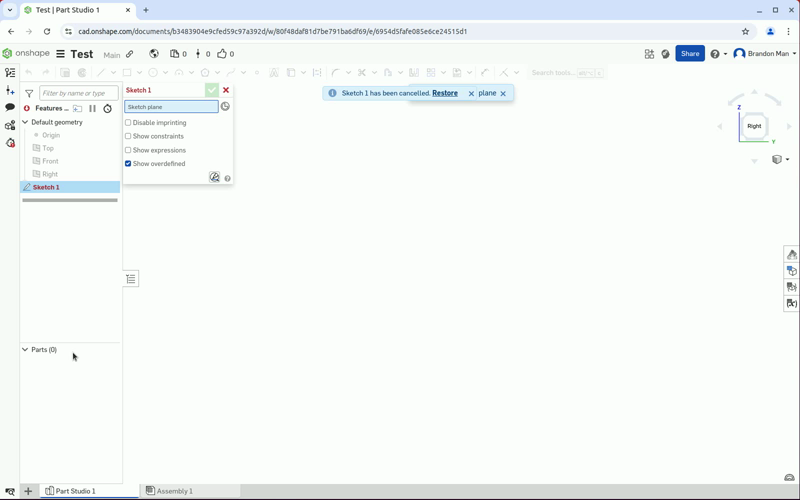
mouse_move(73, 176)
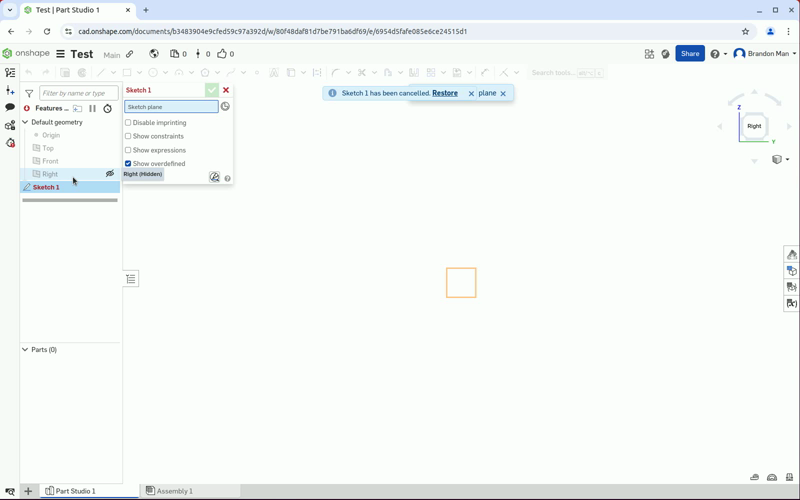
click(73, 176)
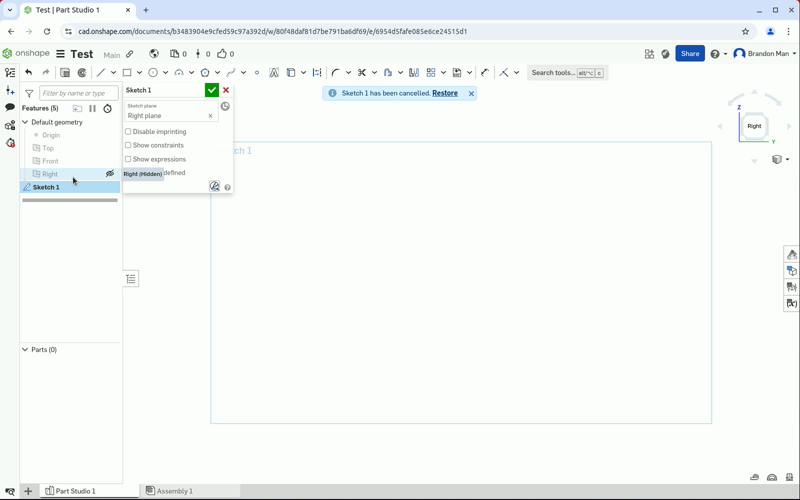
mouse_move(73, 352)
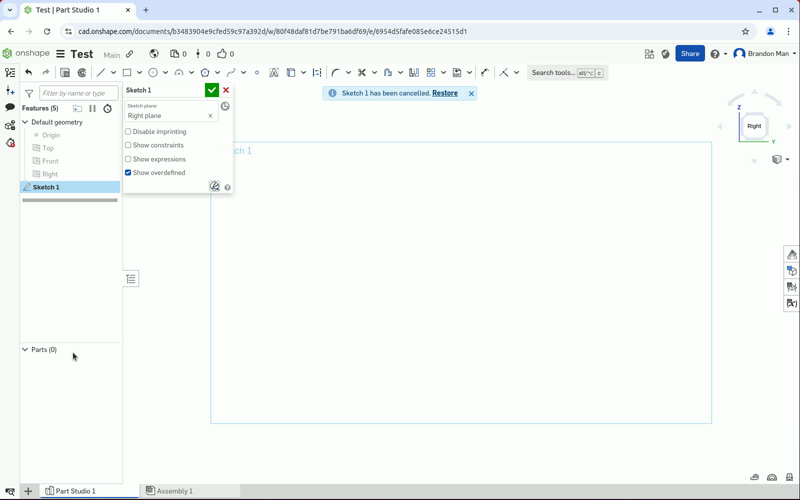
key(y)
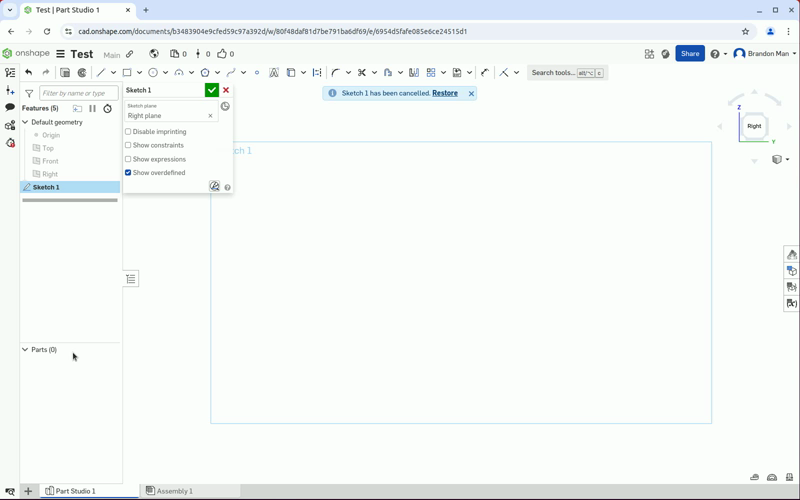
key(c)
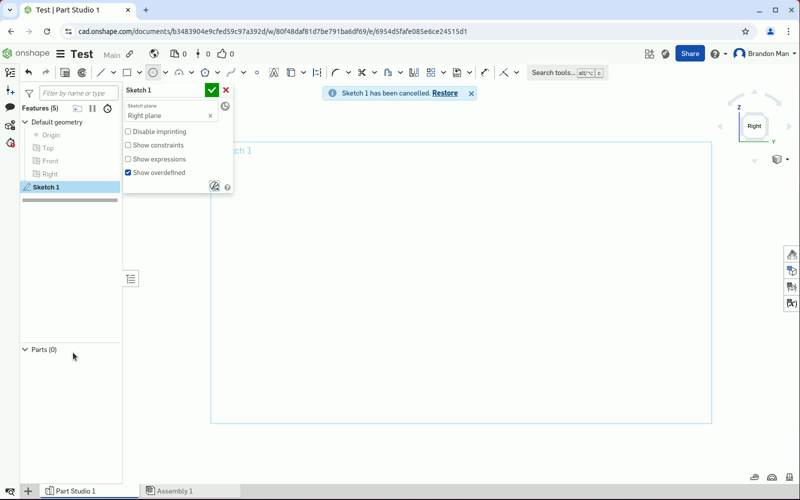
key_down(shift)
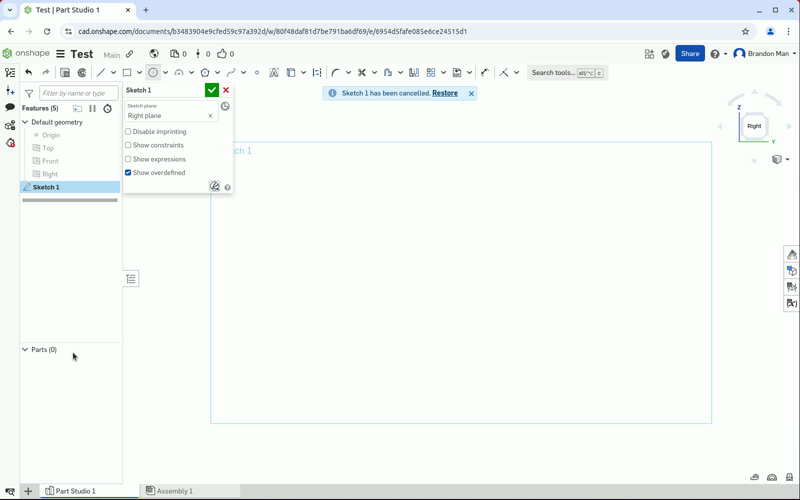
mouse_move(461, 282)
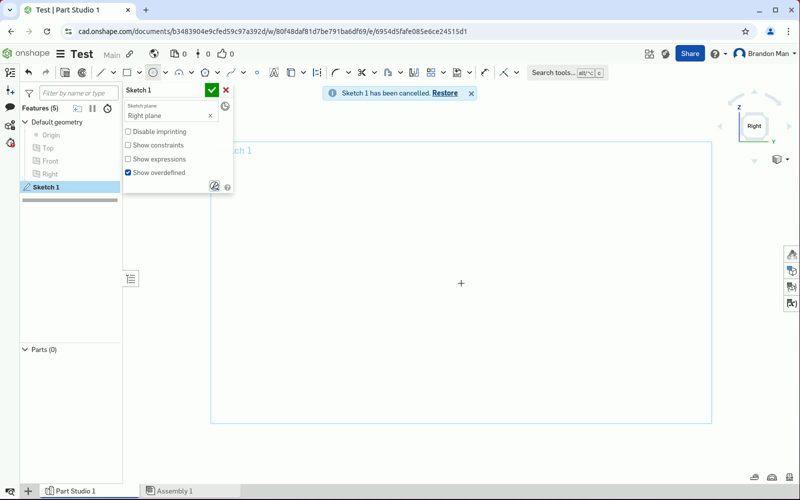
click(461, 282)
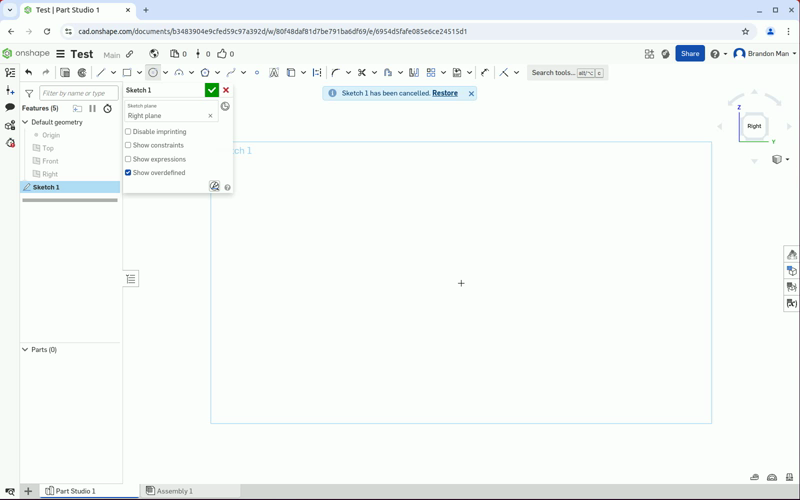
key_up(shift)
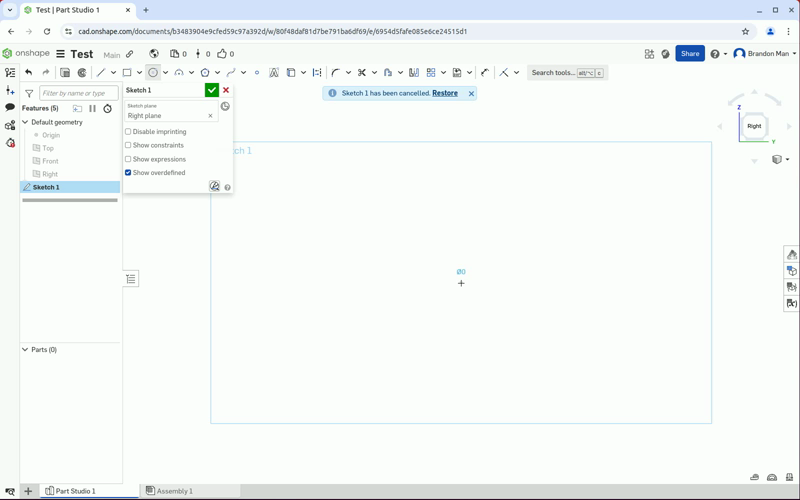
mouse_move(494, 282)
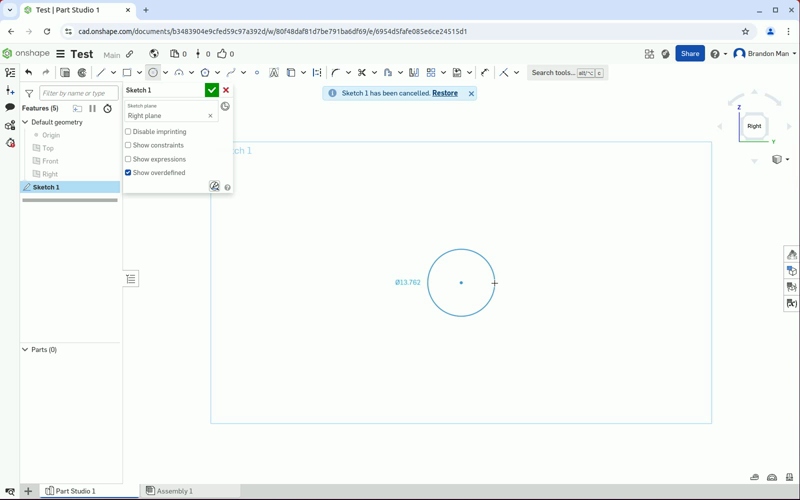
click(494, 282)
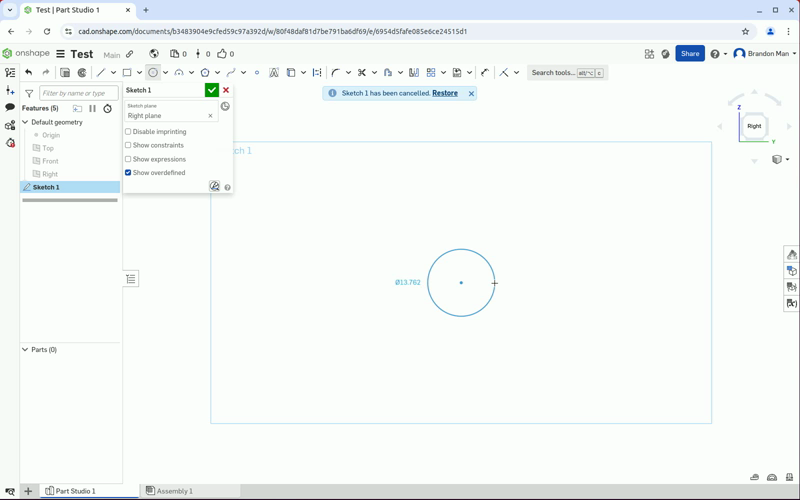
key(esc)
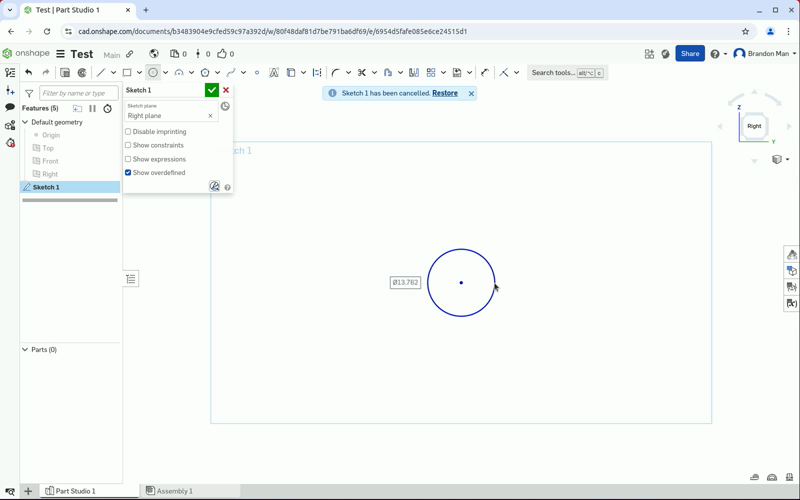
mouse_move(444, 279)
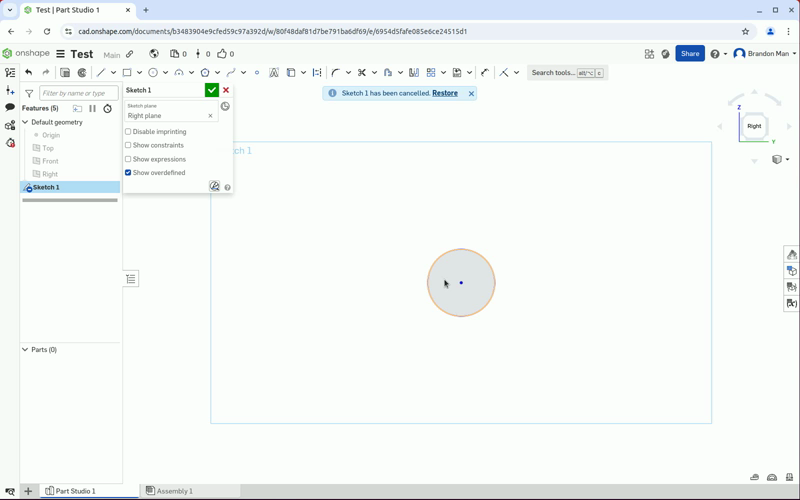
click(444, 279)
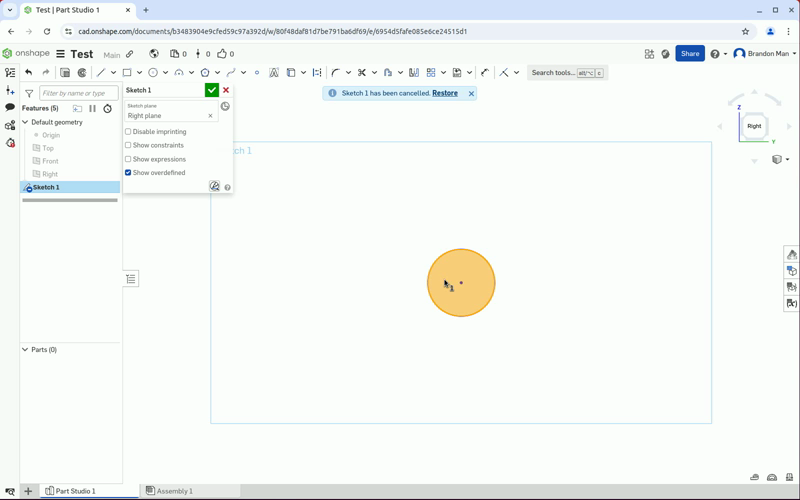
mouse_move(73, 352)
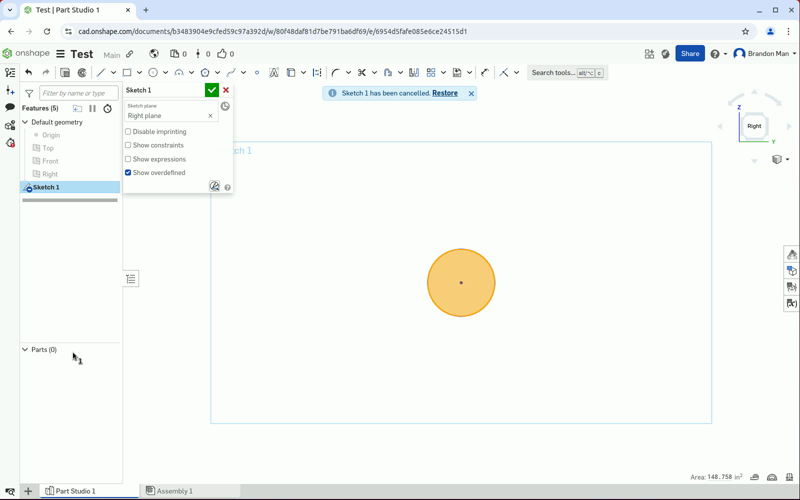
key(shift+y)
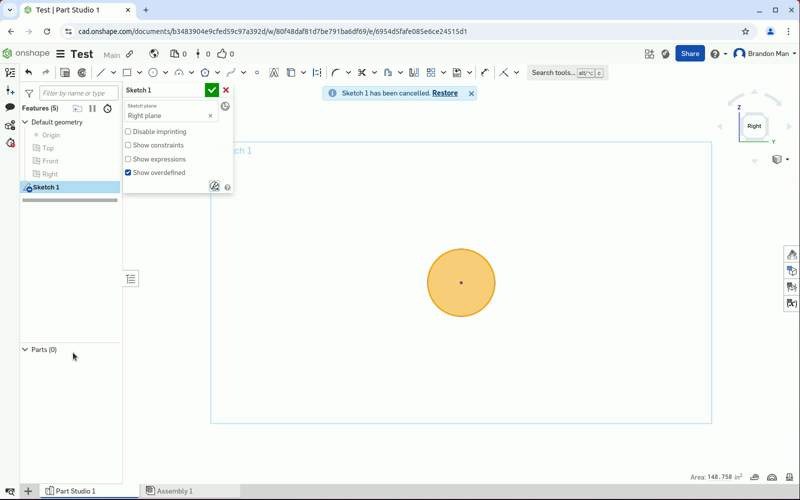
key(shift+e)
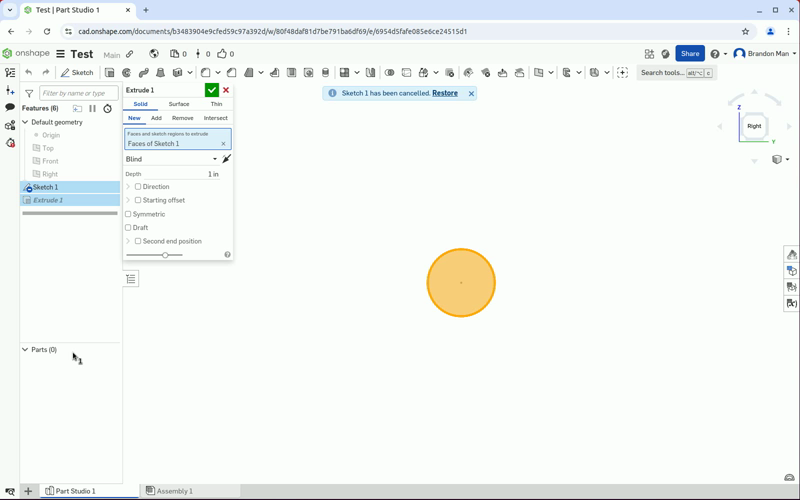
mouse_move(143, 106)
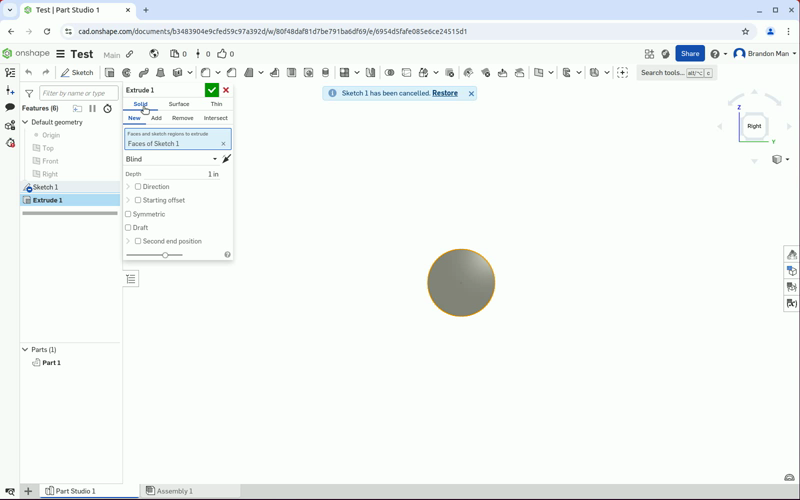
click(143, 106)
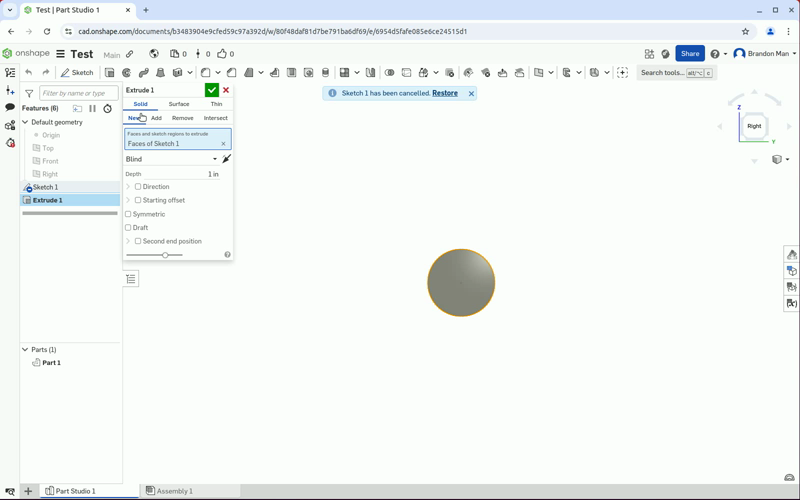
mouse_move(137, 120)
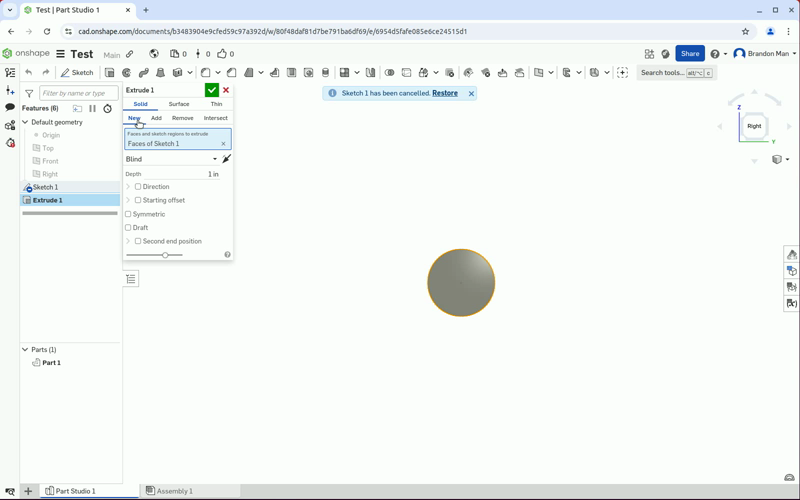
click(137, 120)
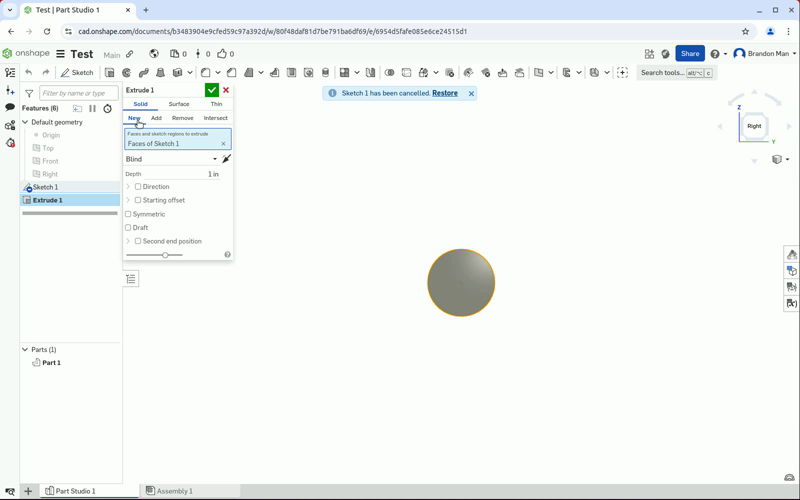
key(tab, 4)
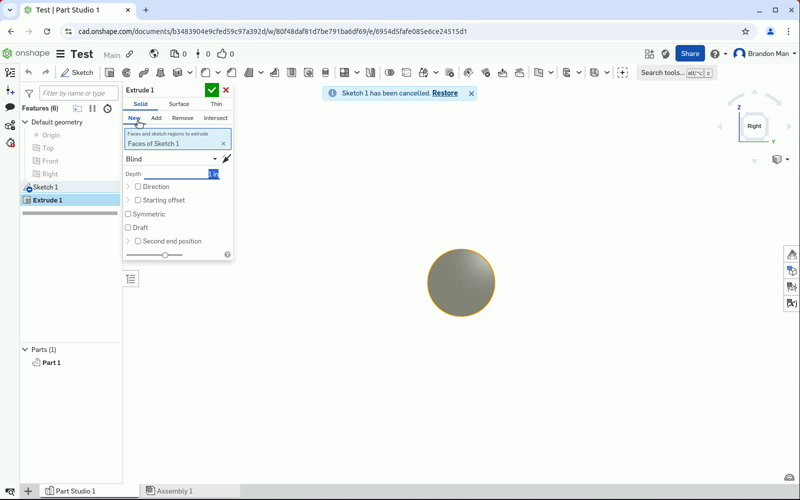
text(-23.108)
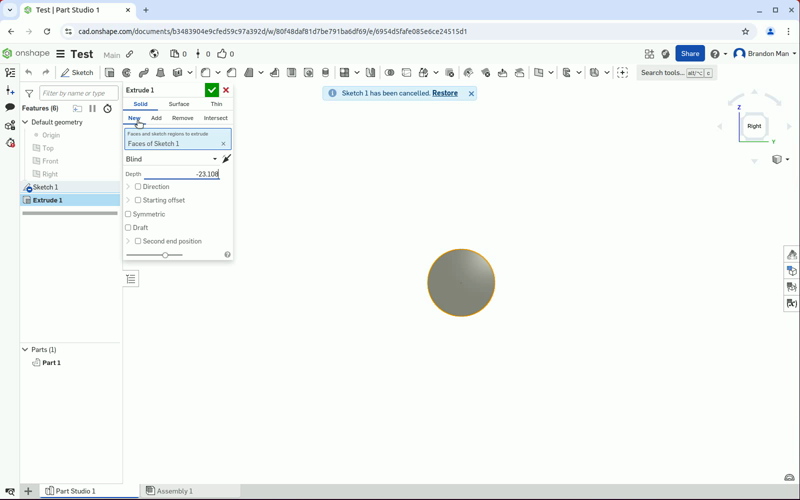
key(enter)
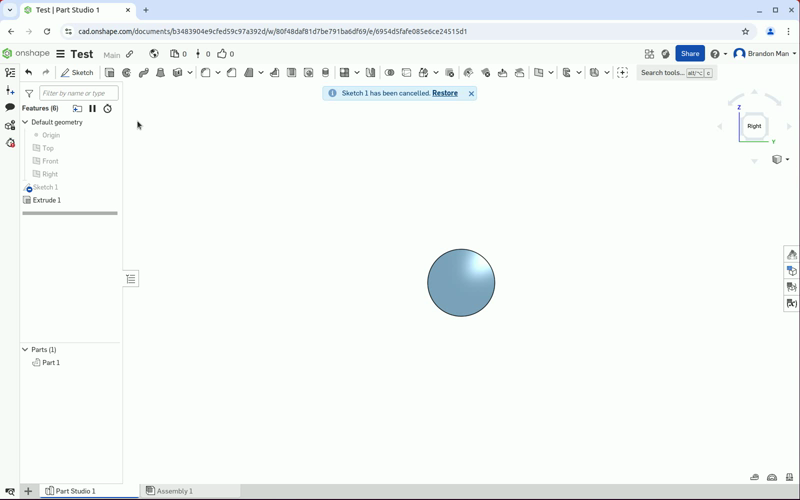
key(shift+h)
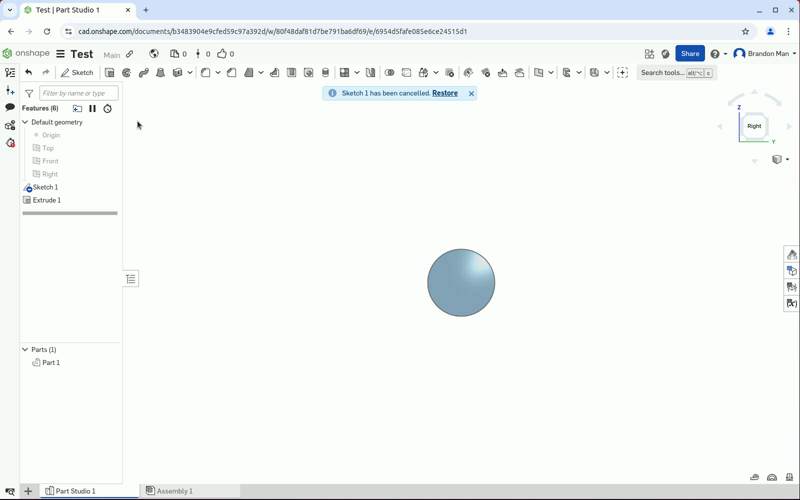
key(shift+h)
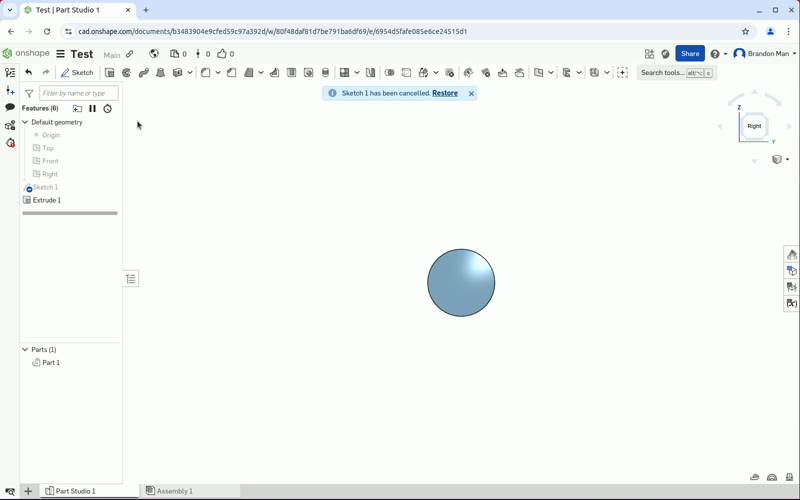
mouse_move(73, 189)
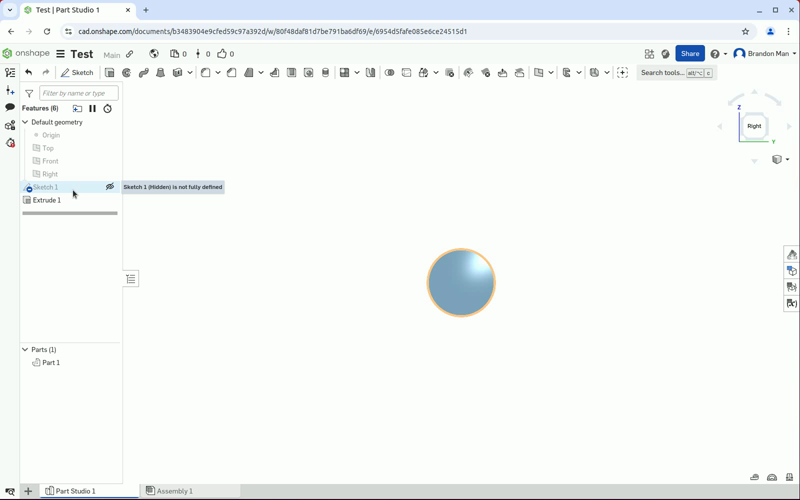
click(73, 189)
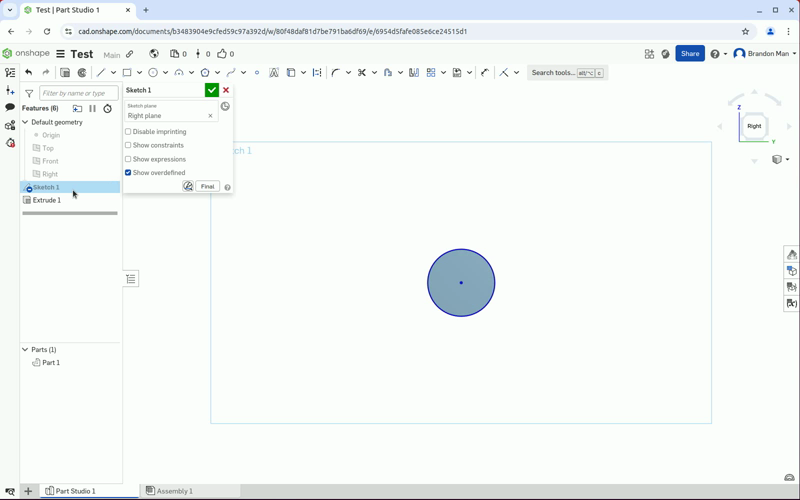
mouse_move(229, 92)
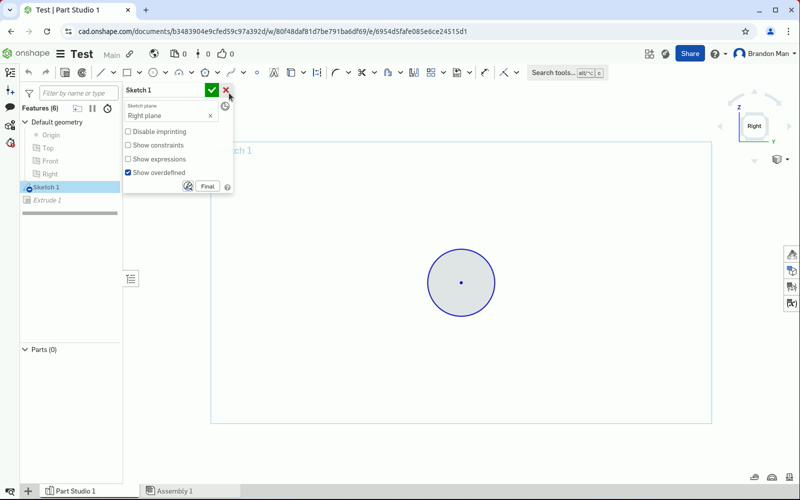
click(229, 92)
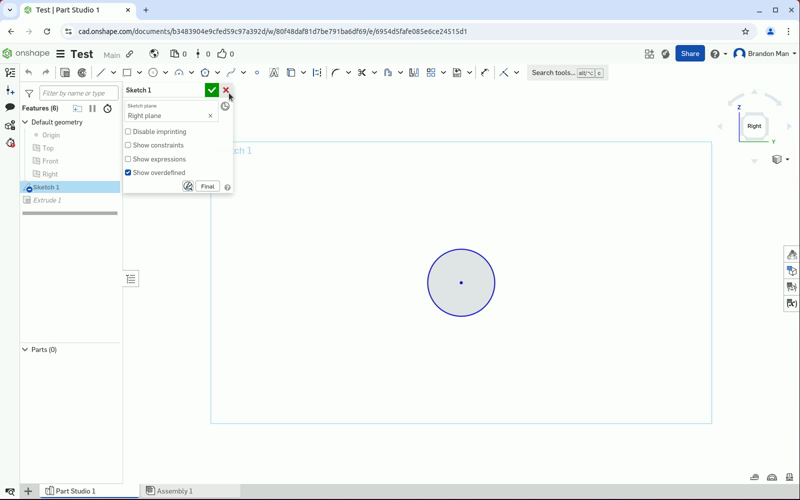
key(shift+s)
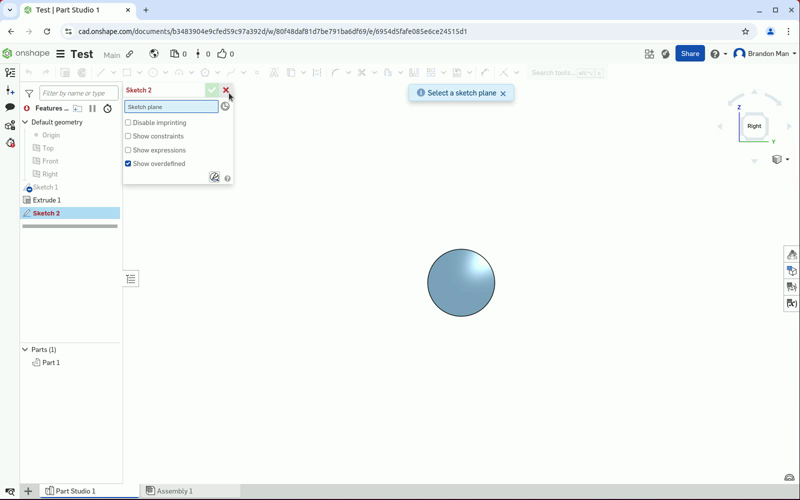
mouse_move(73, 176)
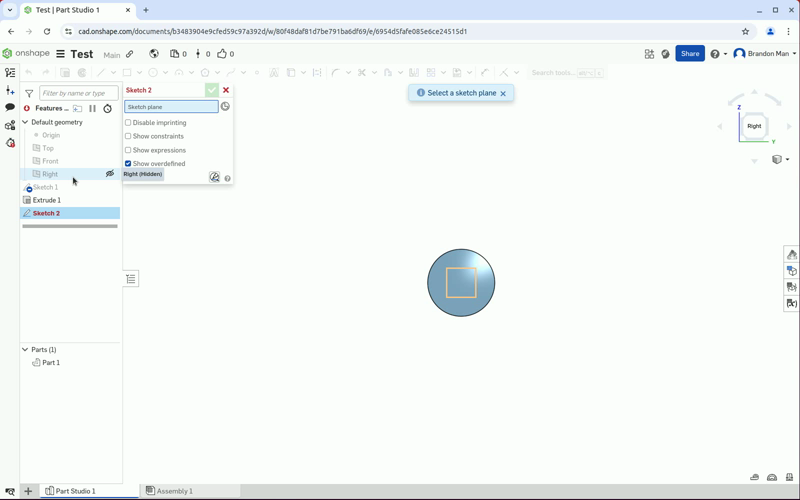
click(73, 176)
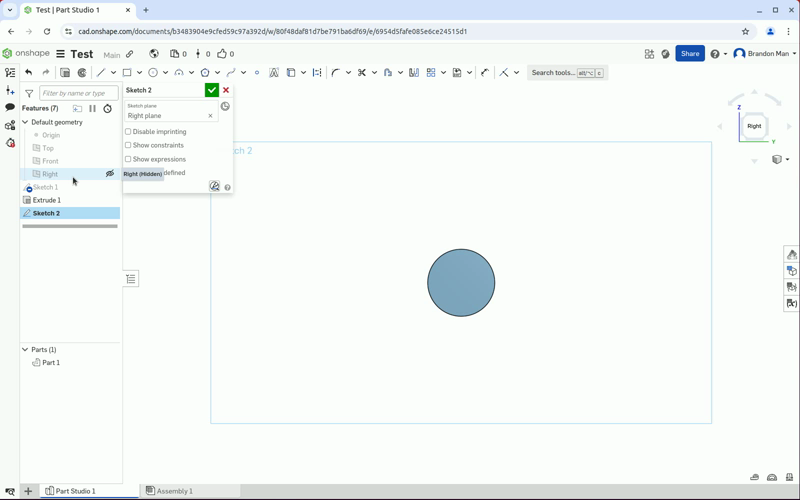
mouse_move(73, 352)
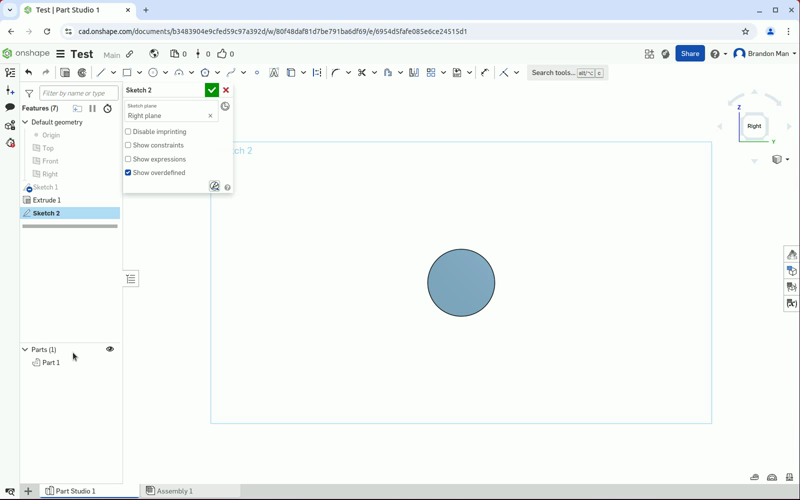
key(y)
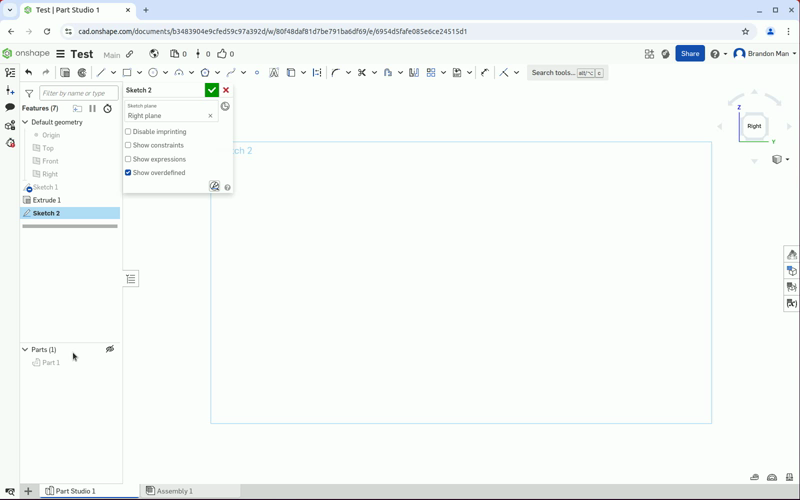
key(c)
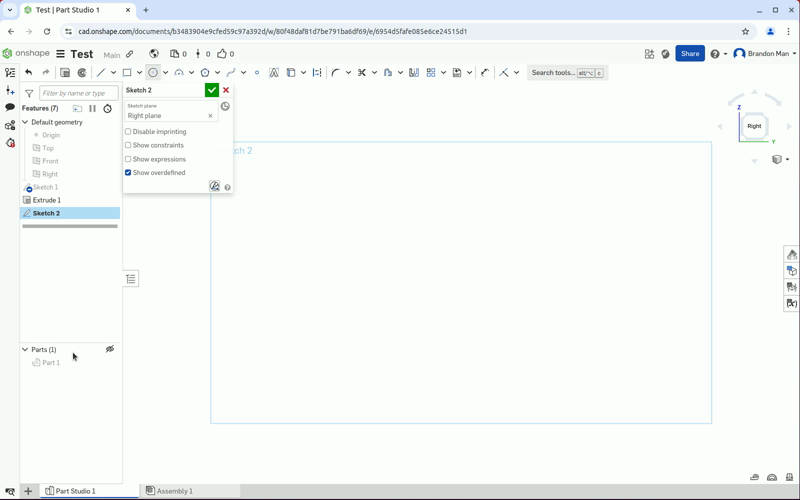
key_down(shift)
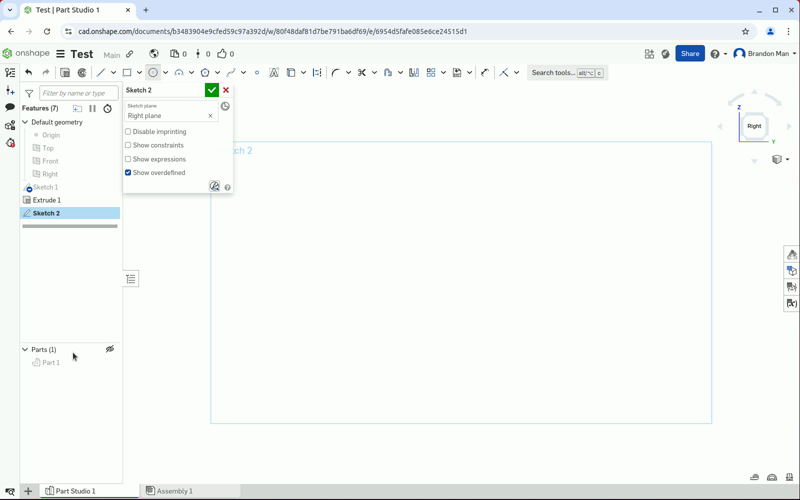
mouse_move(460, 282)
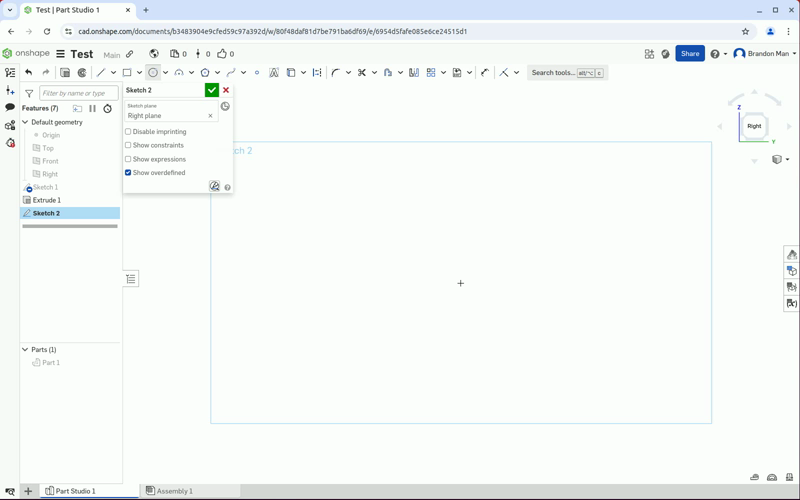
click(460, 282)
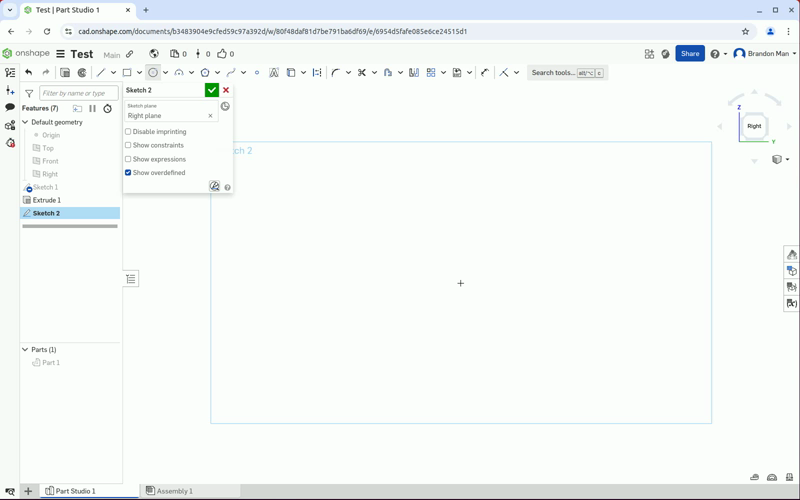
key_up(shift)
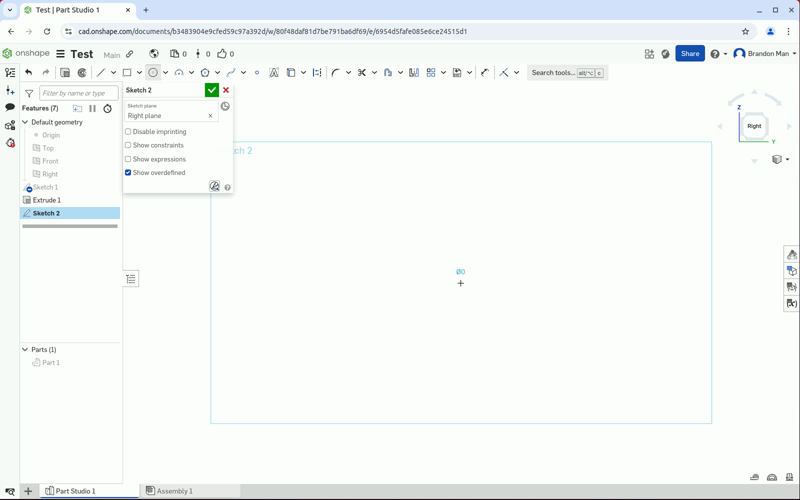
mouse_move(499, 282)
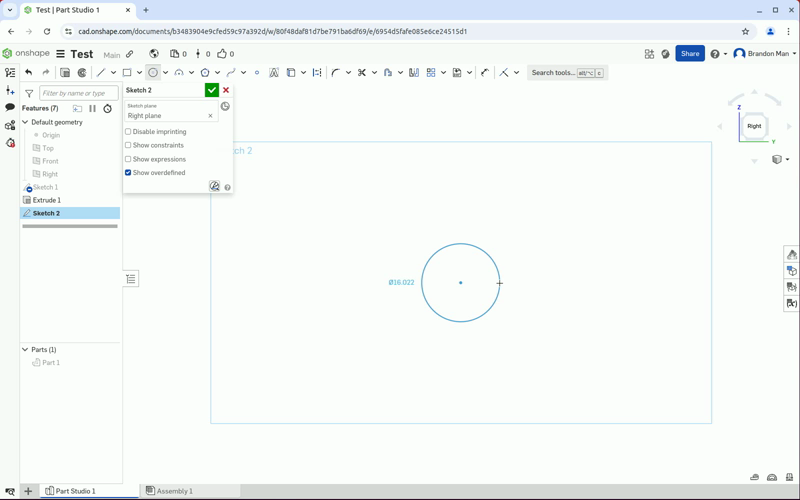
click(499, 282)
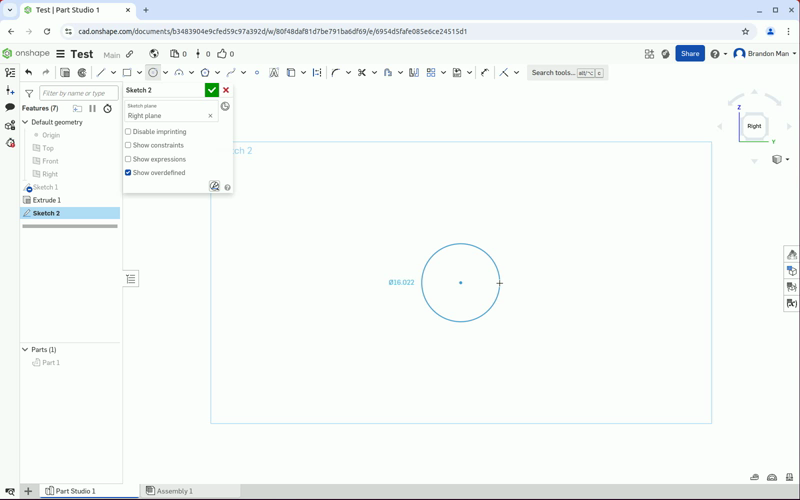
key(esc)
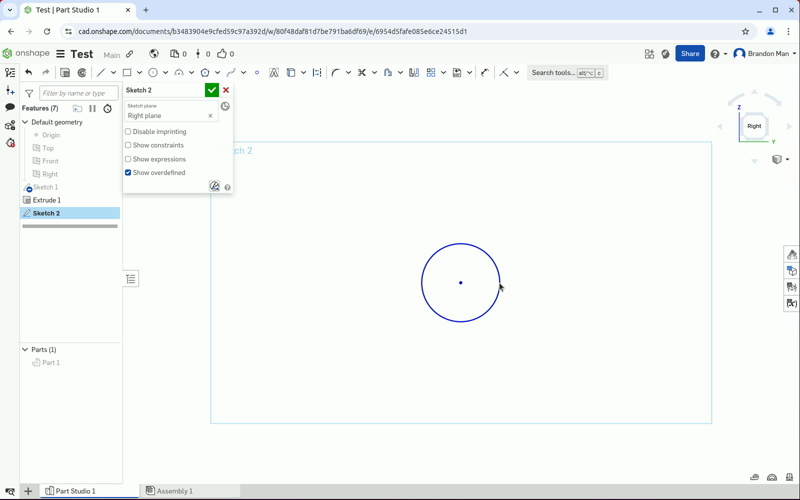
key(c)
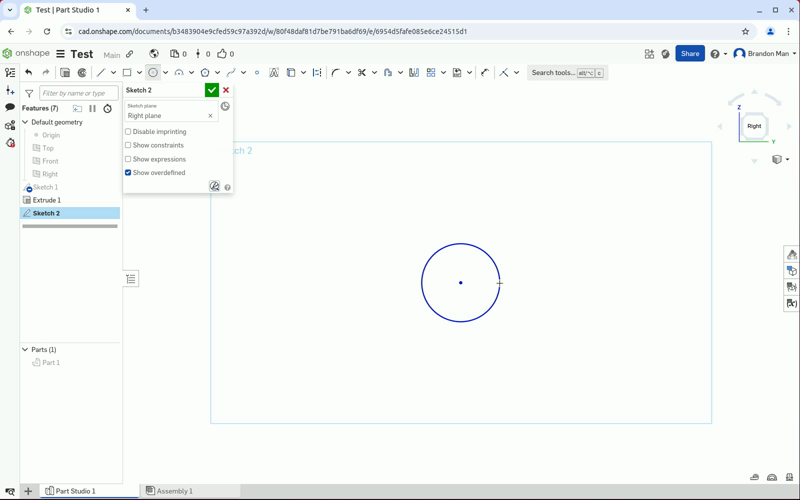
key_down(shift)
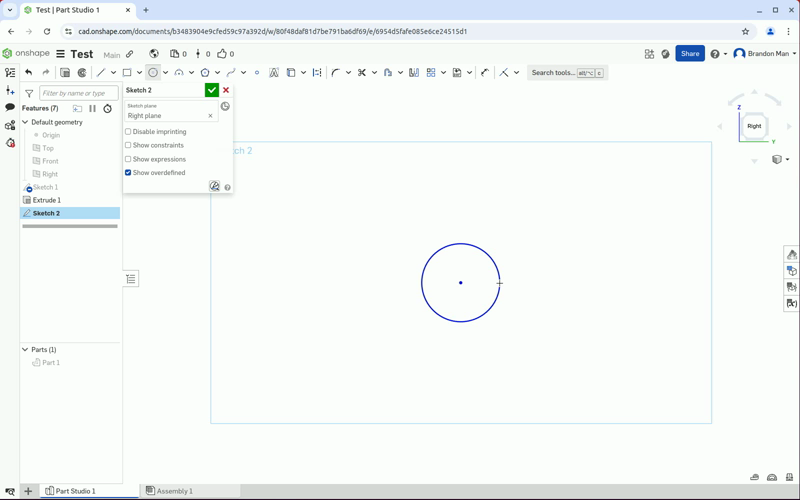
mouse_move(460, 282)
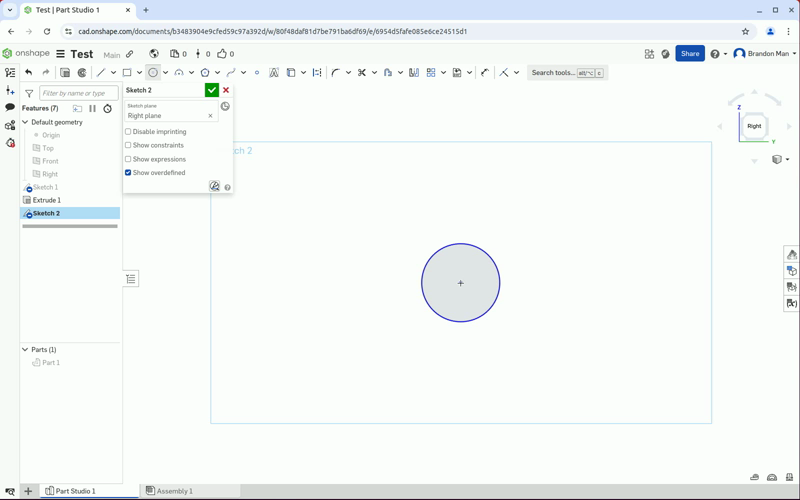
click(460, 282)
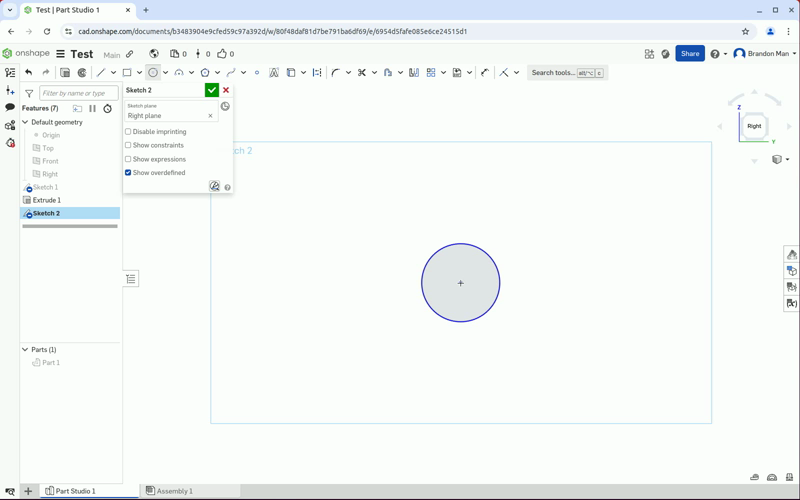
key_up(shift)
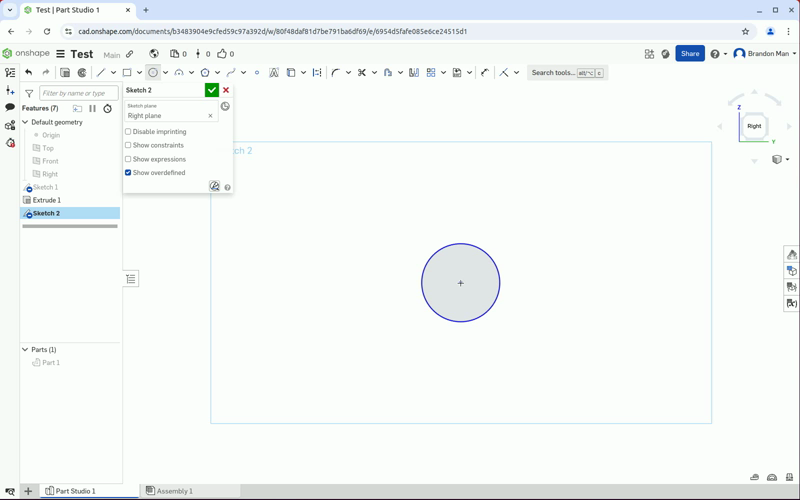
mouse_move(493, 282)
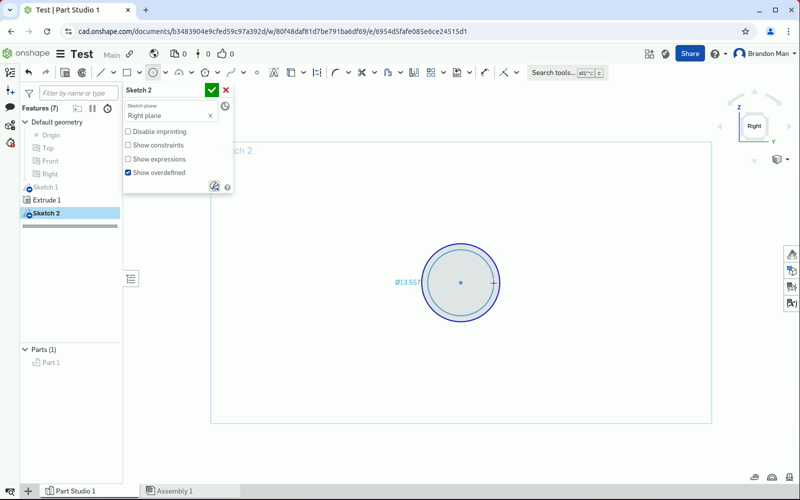
click(493, 282)
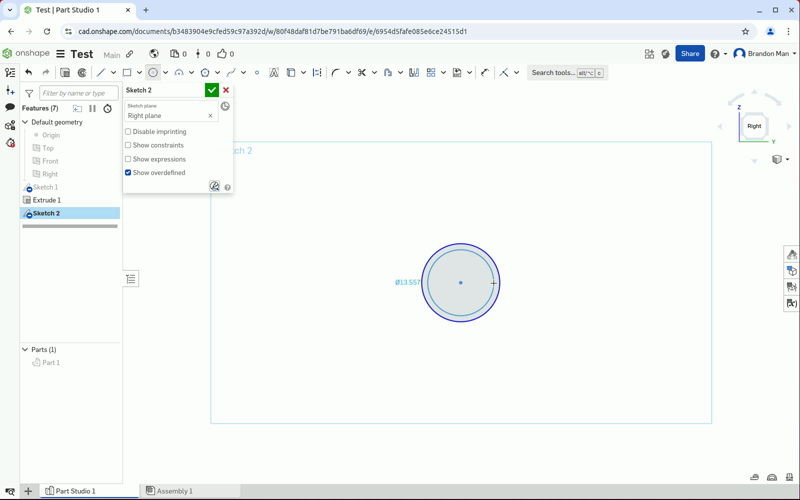
key(esc)
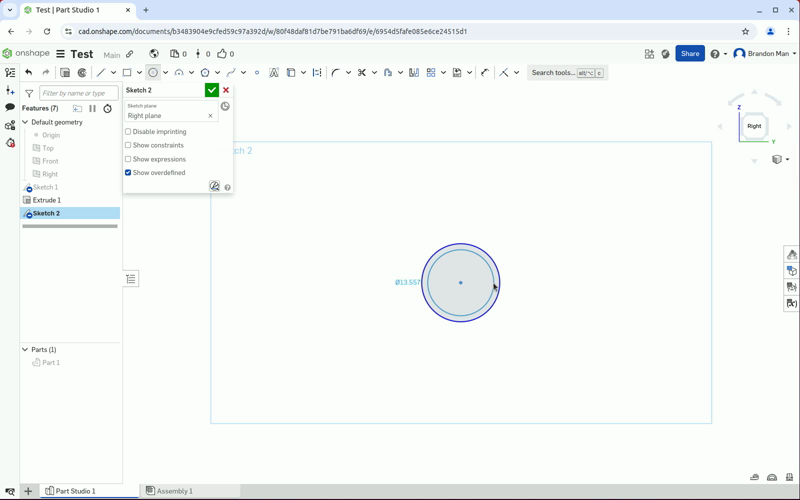
mouse_move(485, 311)
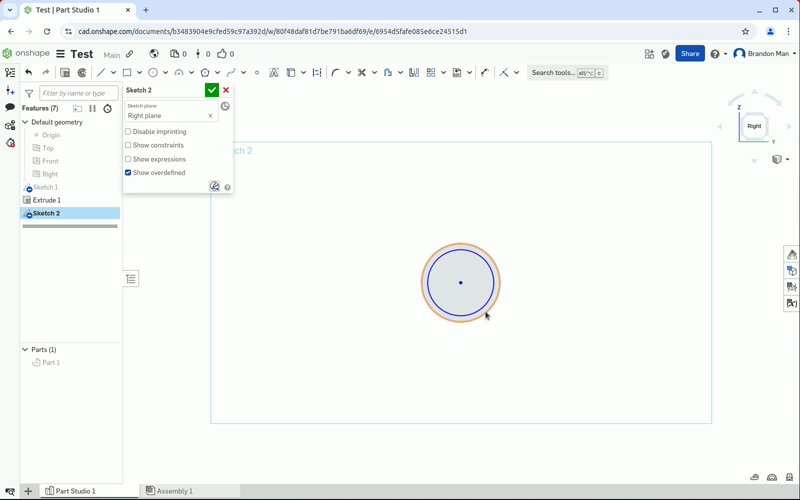
scroll(6)
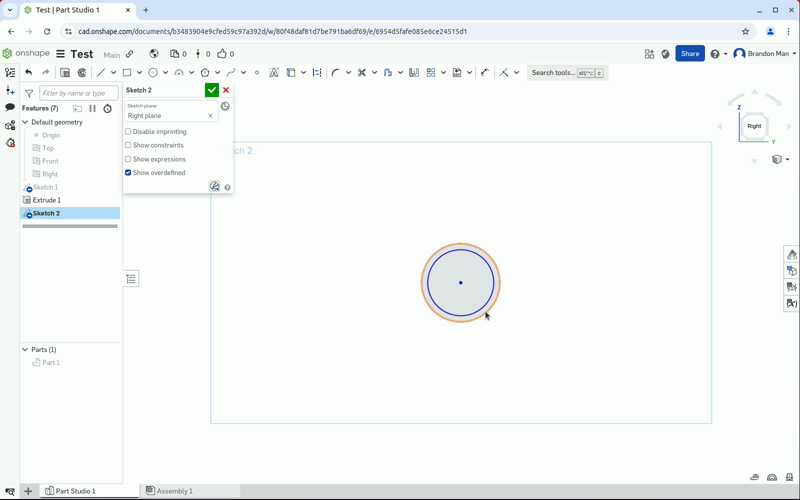
scroll(6)
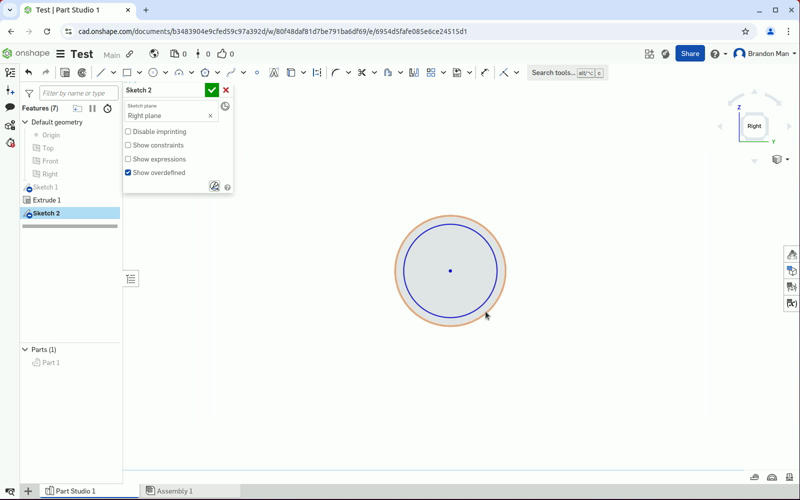
scroll(6)
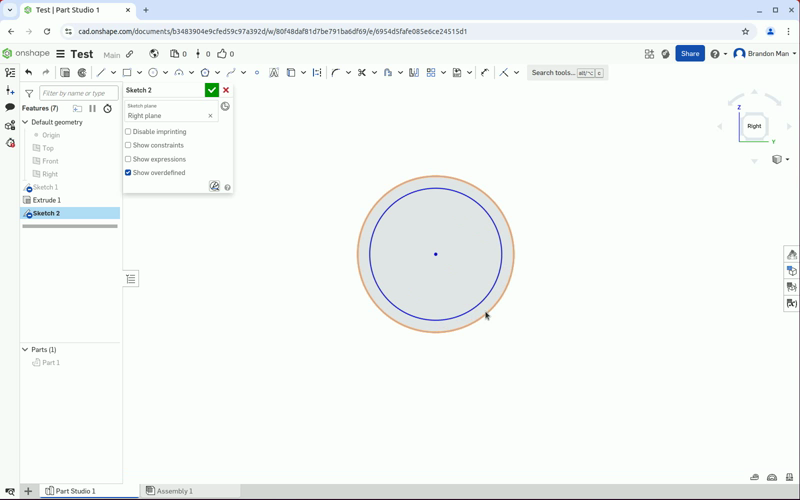
scroll(6)
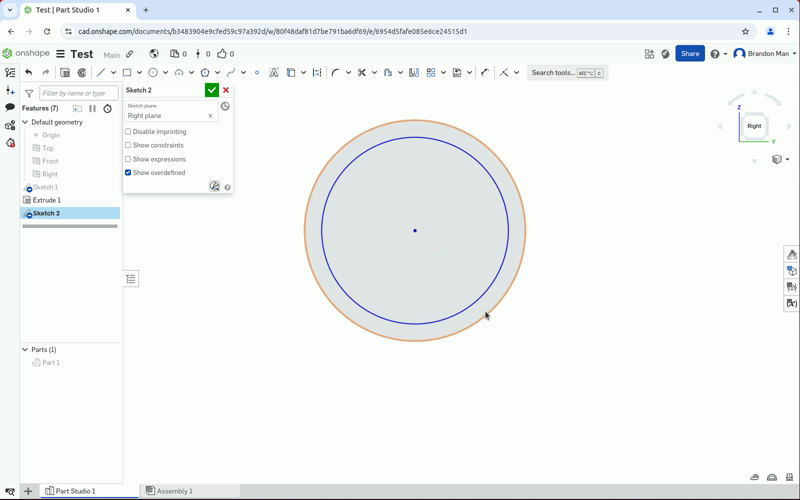
scroll(6)
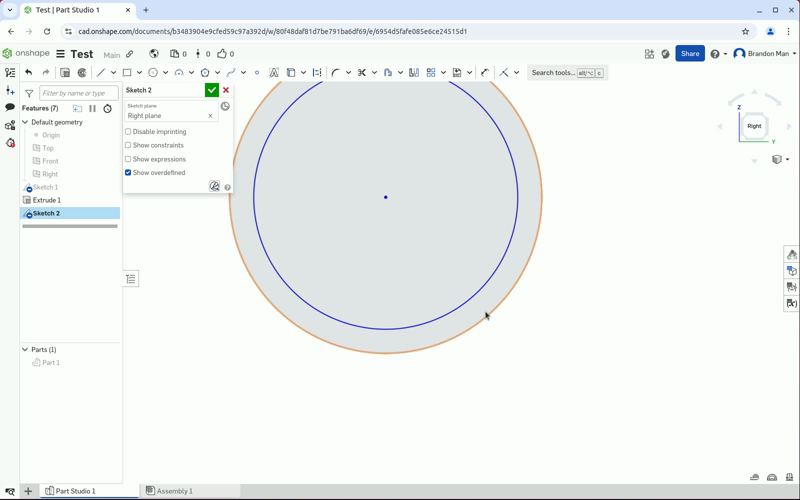
scroll(6)
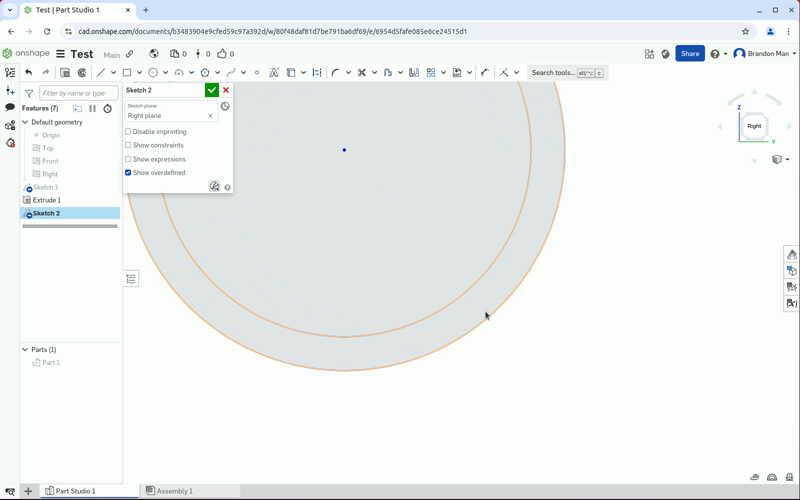
scroll(6)
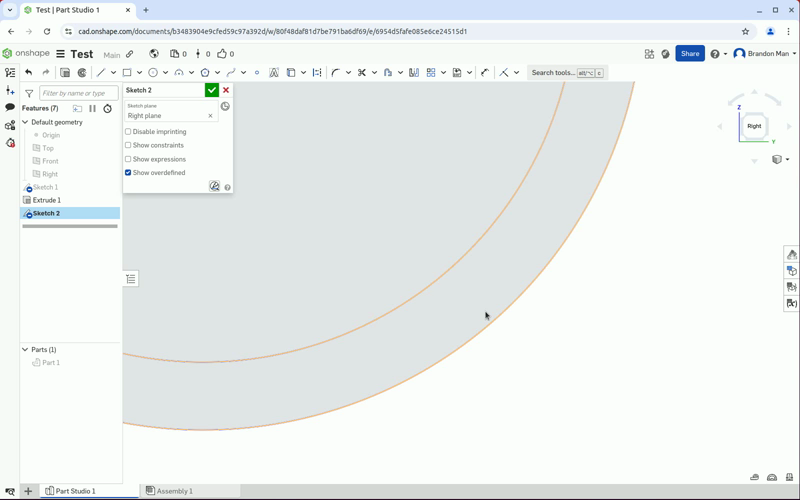
click(485, 311)
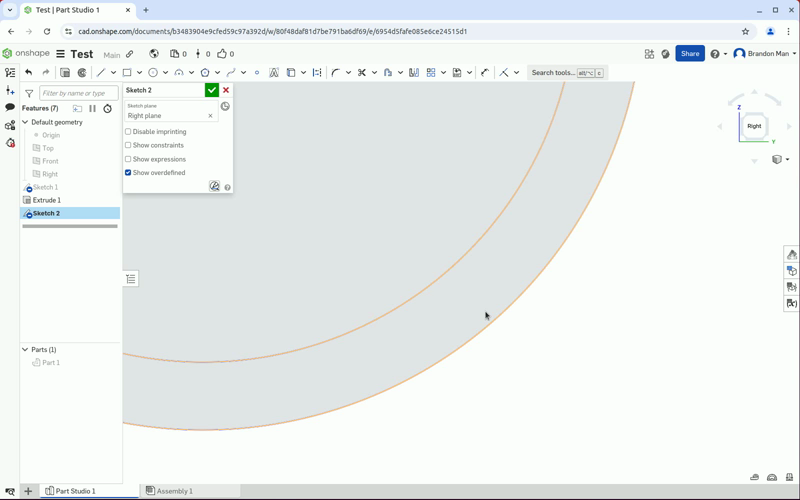
scroll(-6)
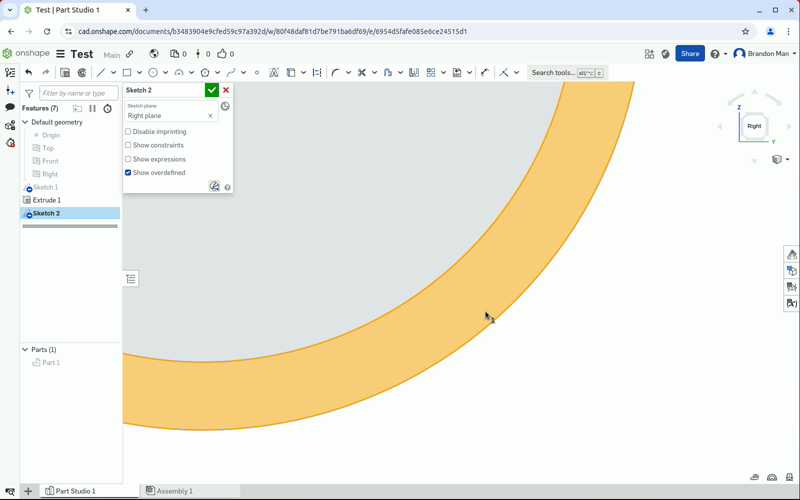
scroll(-6)
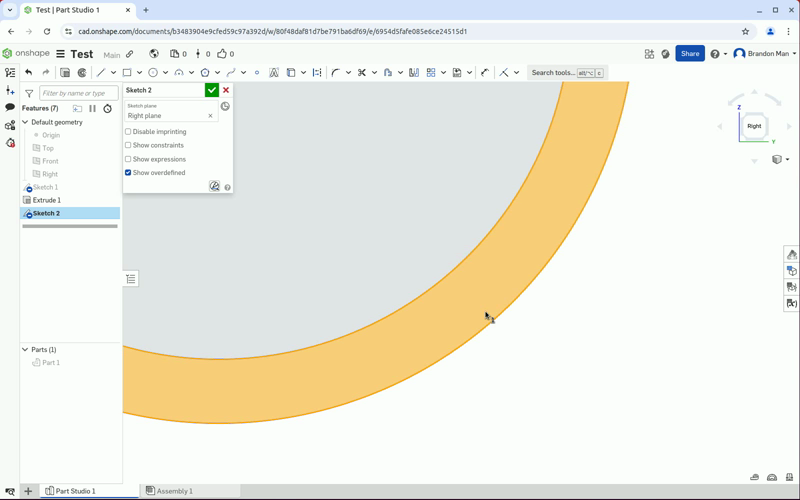
scroll(-6)
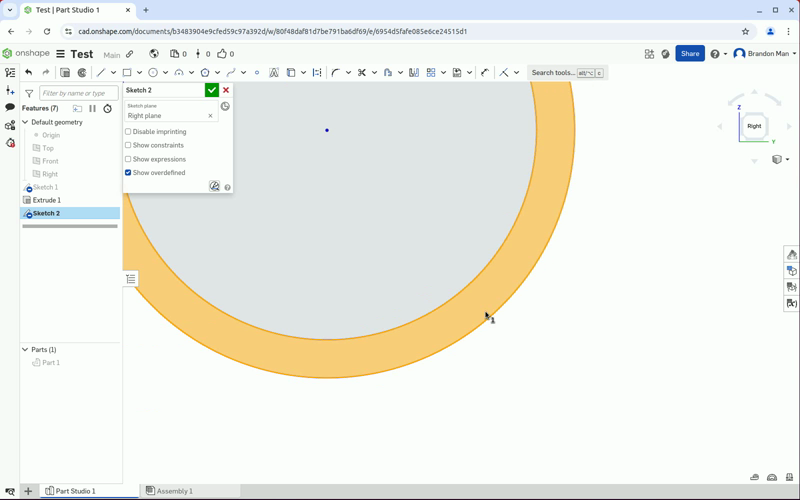
scroll(-6)
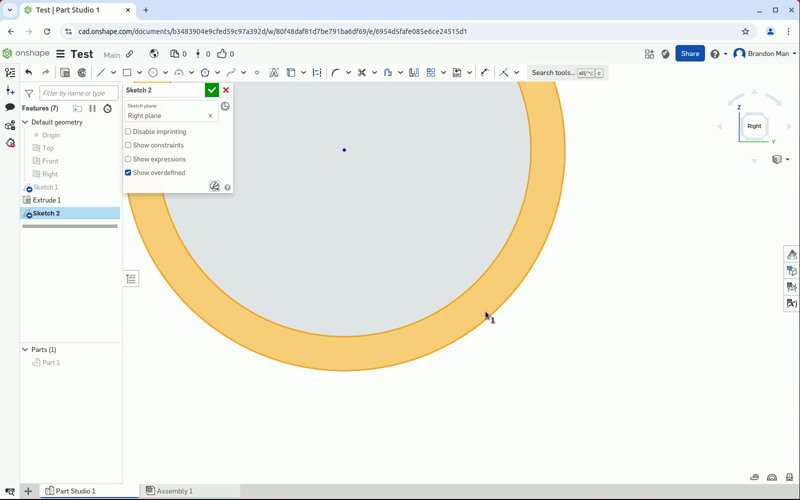
scroll(-6)
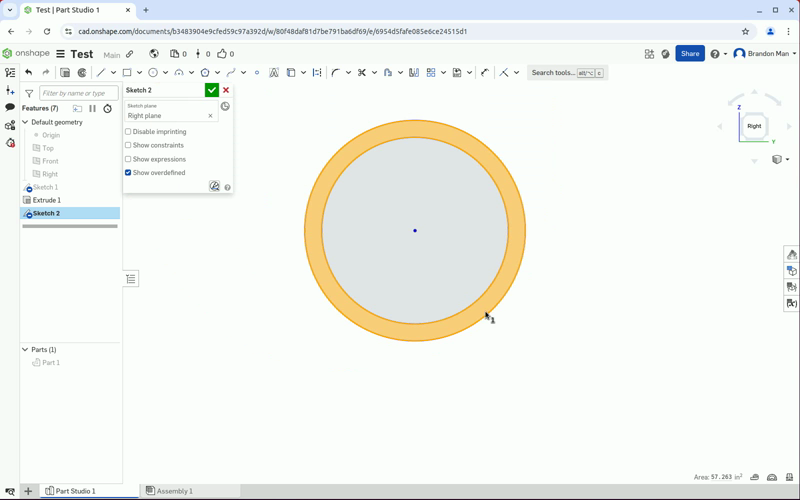
scroll(-6)
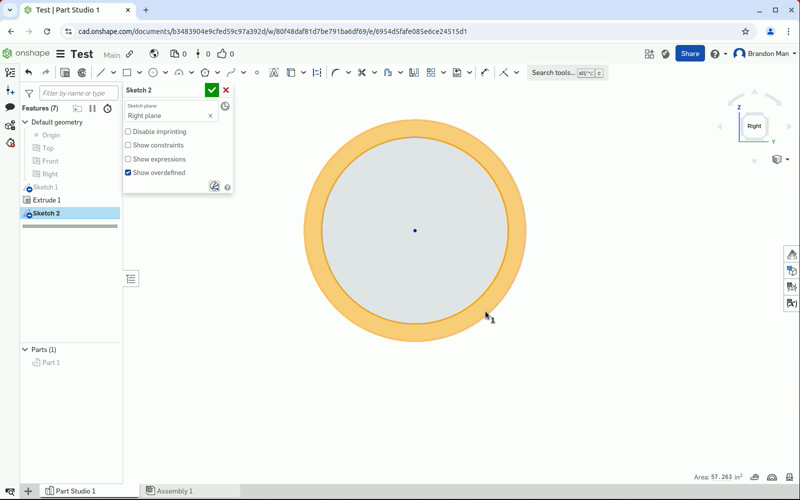
scroll(-6)
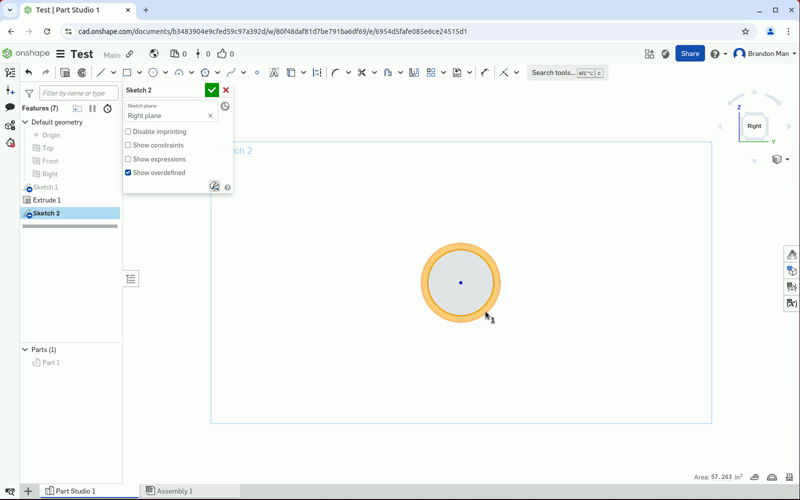
mouse_move(73, 352)
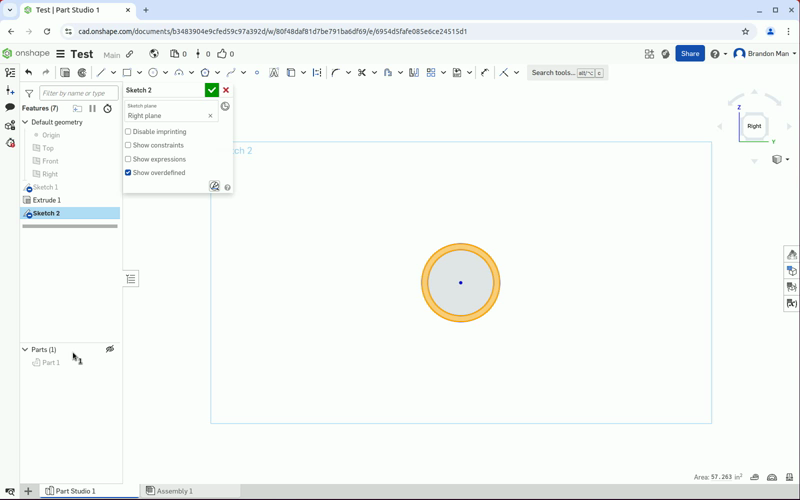
key(shift+y)
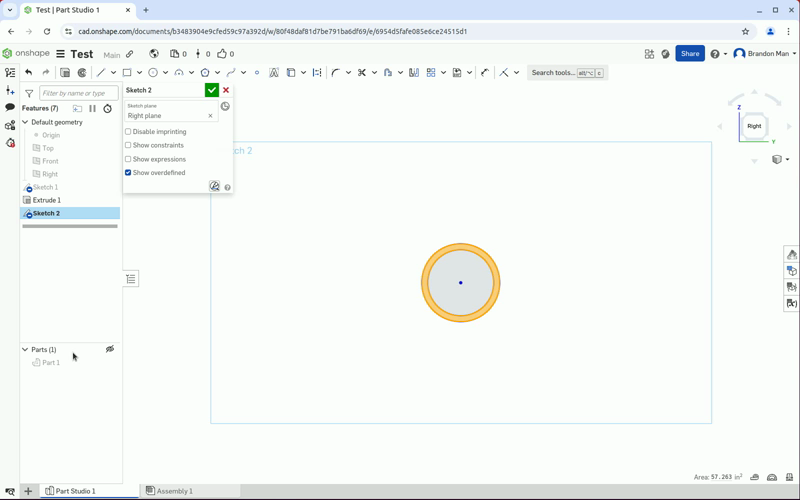
key(shift+e)
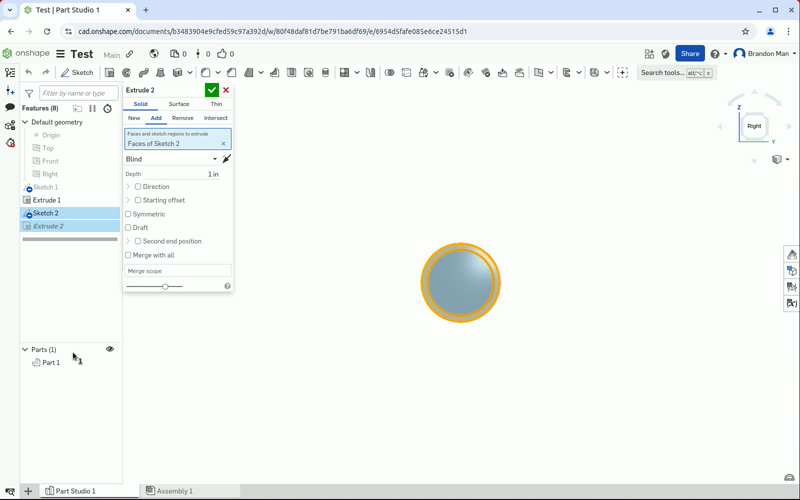
mouse_move(143, 106)
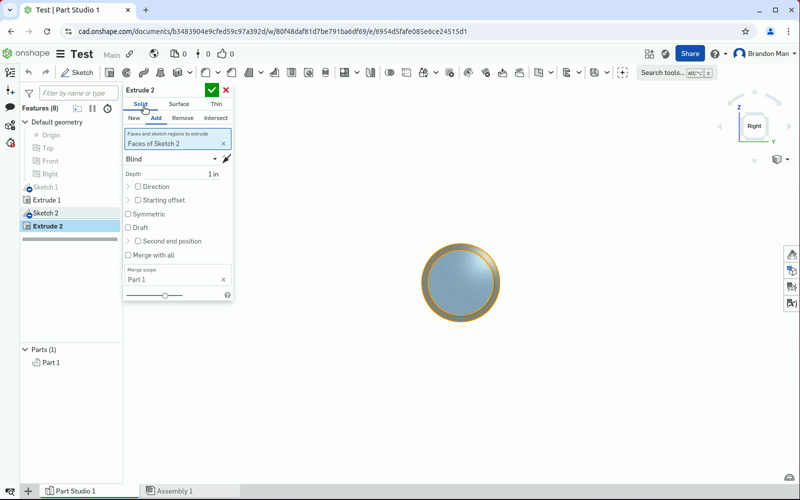
click(143, 106)
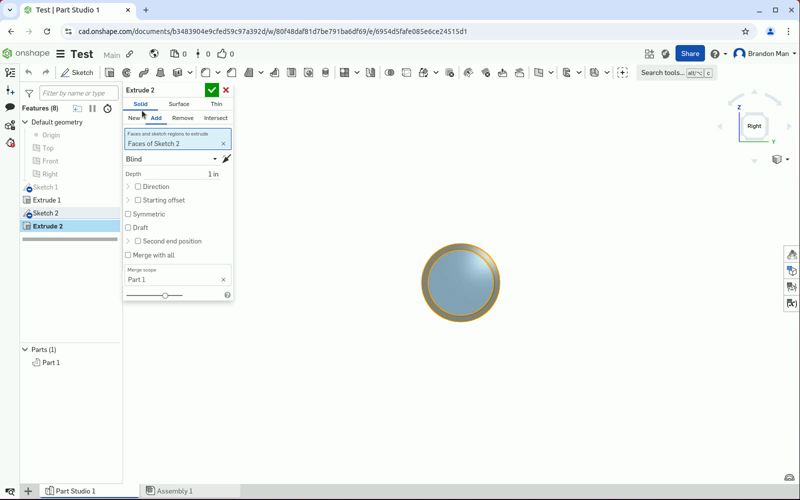
mouse_move(137, 120)
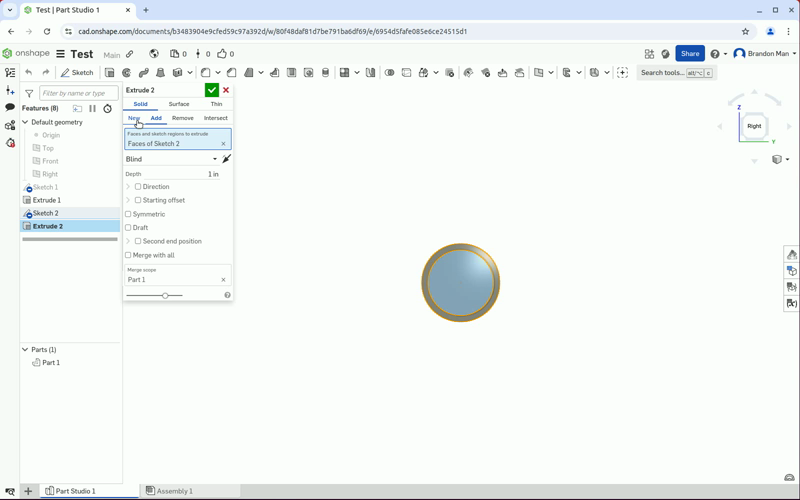
click(137, 120)
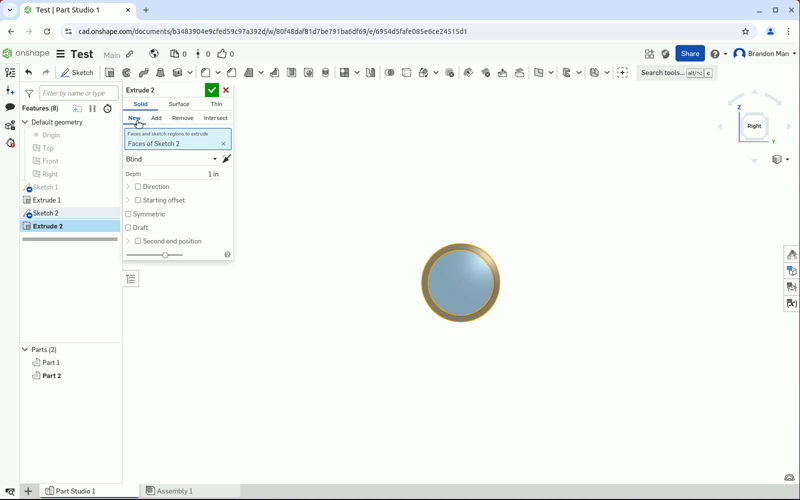
key(tab, 4)
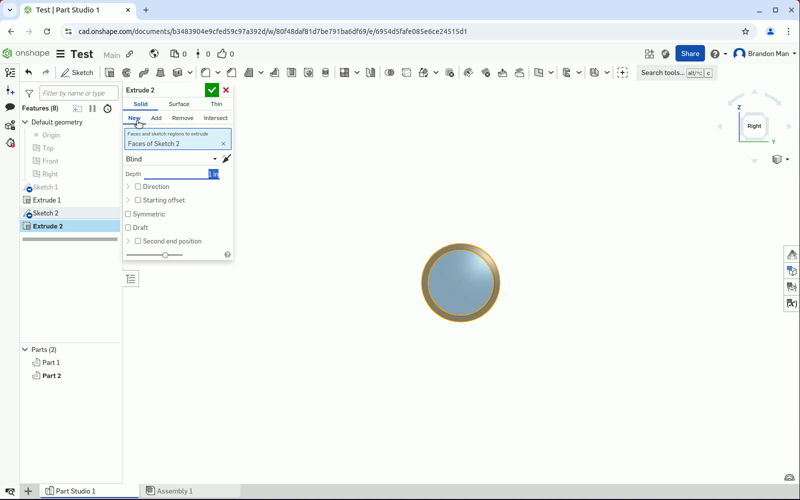
text(1.926)
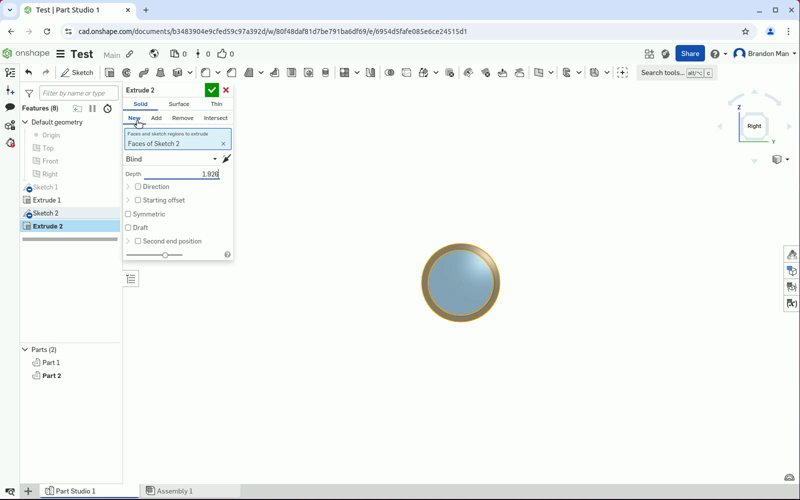
key(enter)
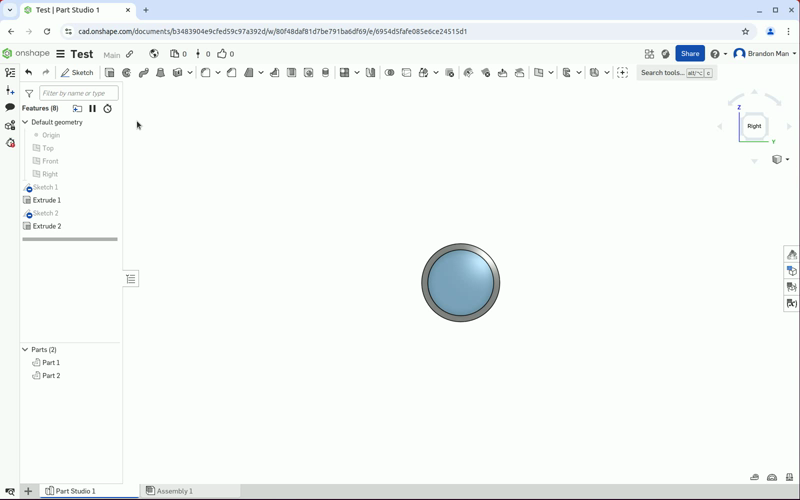
key(shift+h)
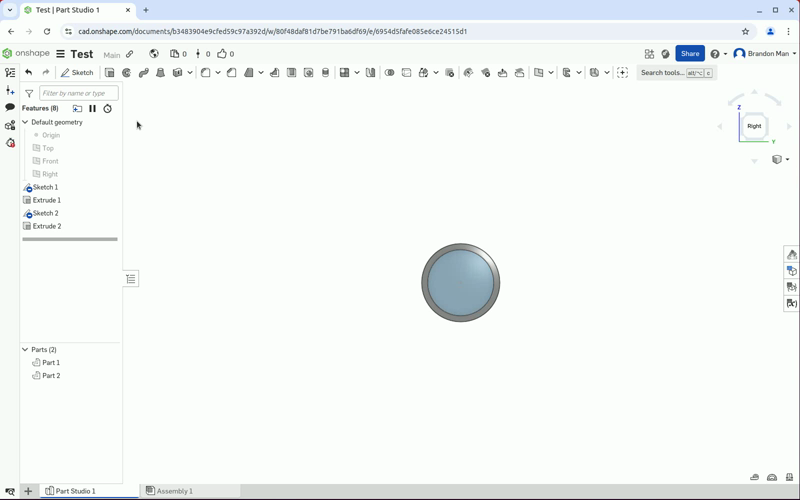
key(shift+h)
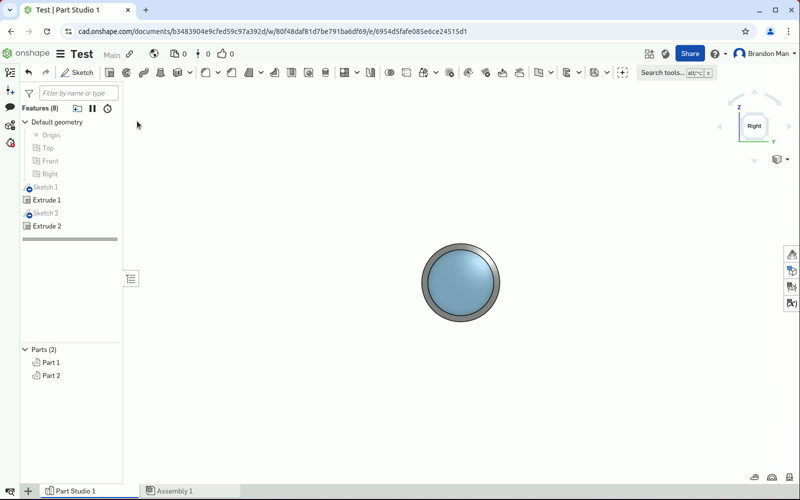
mouse_move(73, 189)
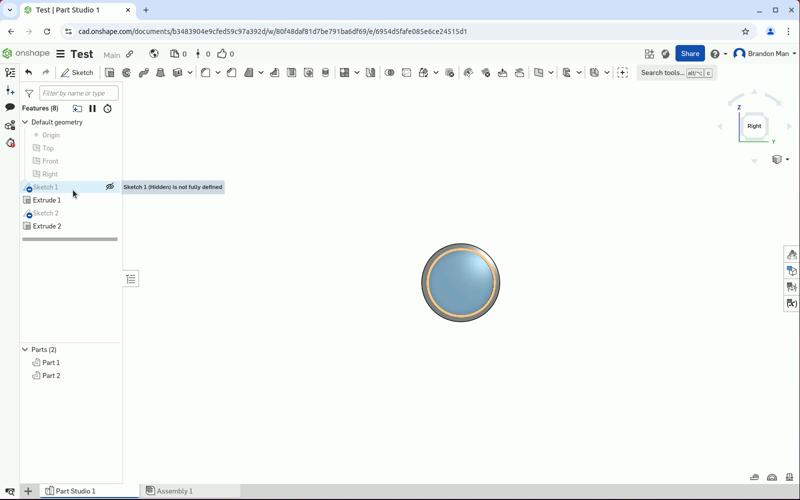
click(73, 189)
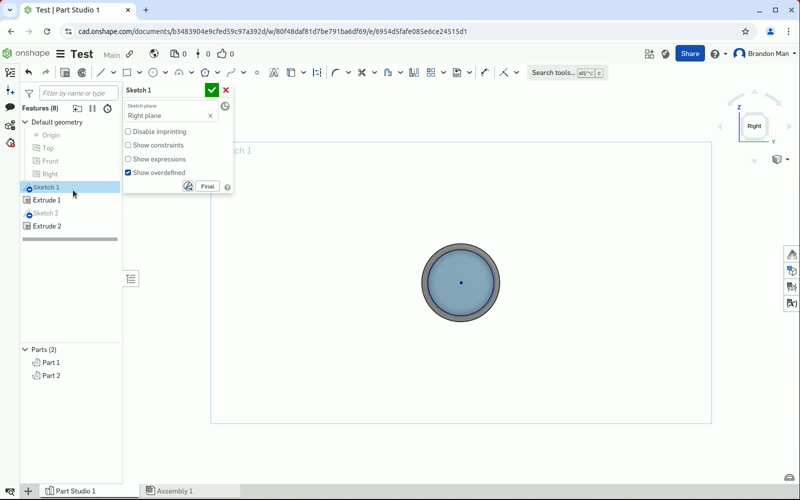
mouse_move(229, 92)
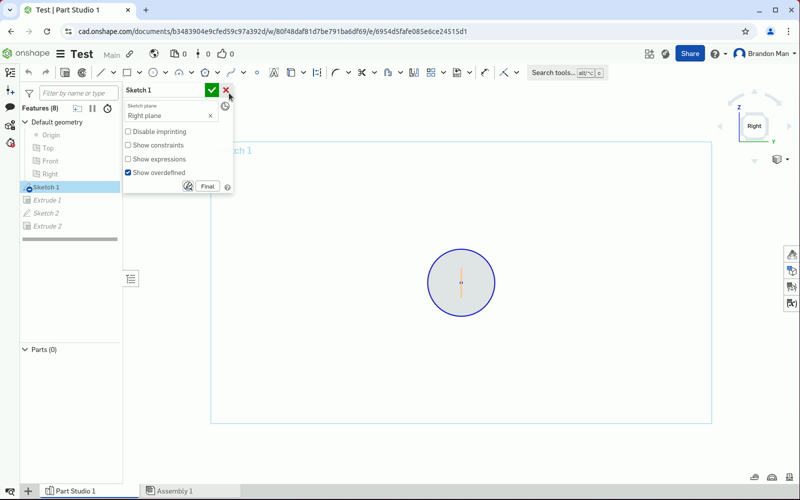
click(229, 92)
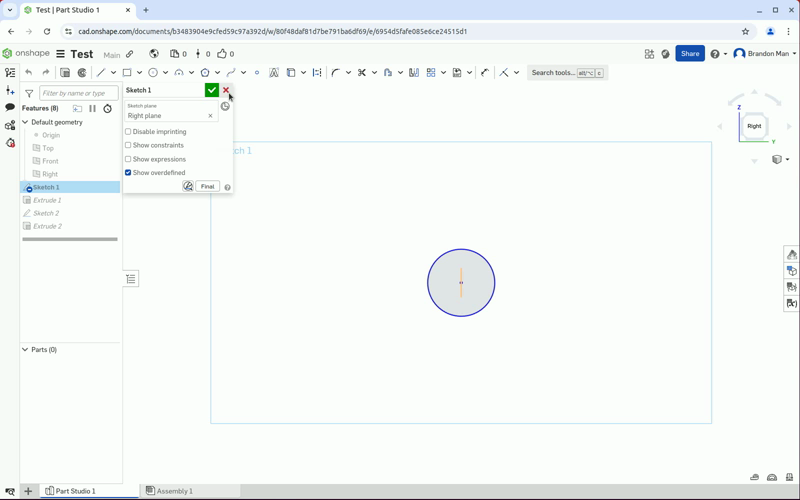
key(shift+s)
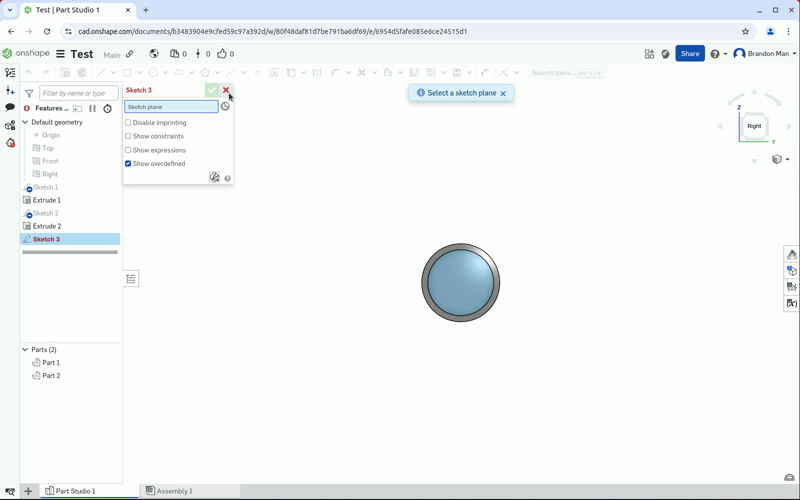
mouse_move(73, 176)
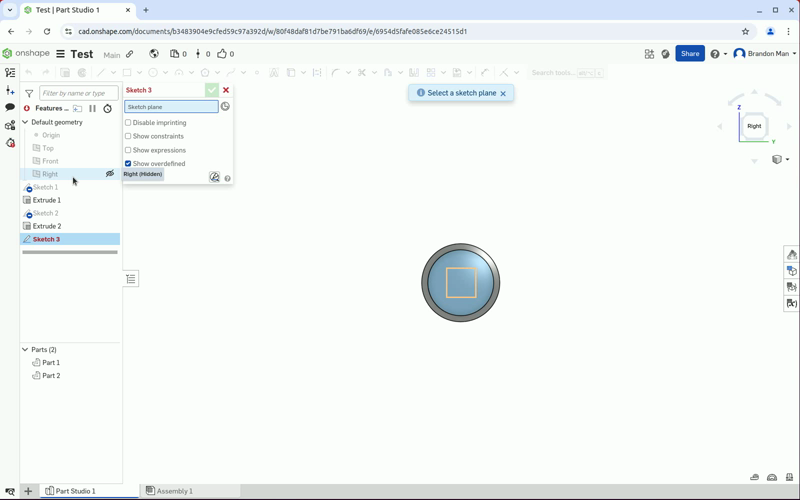
click(73, 176)
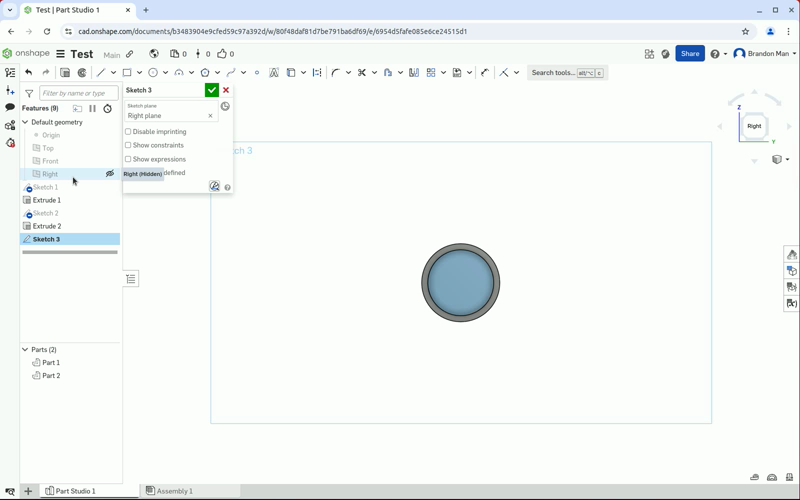
mouse_move(73, 352)
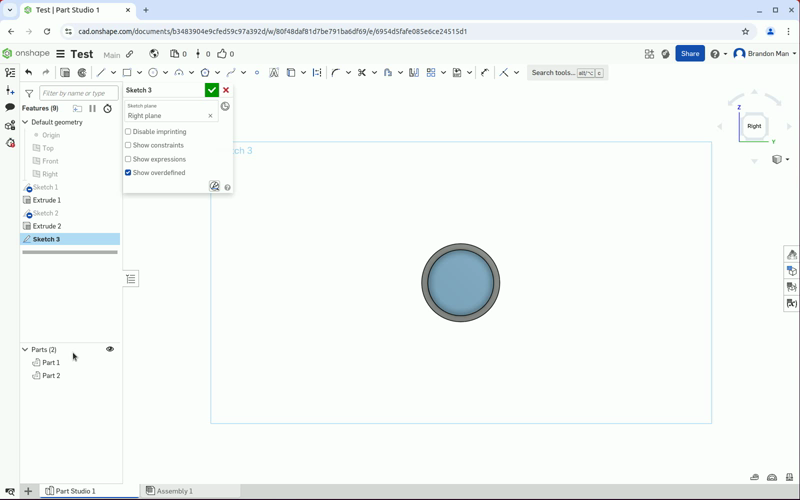
key(y)
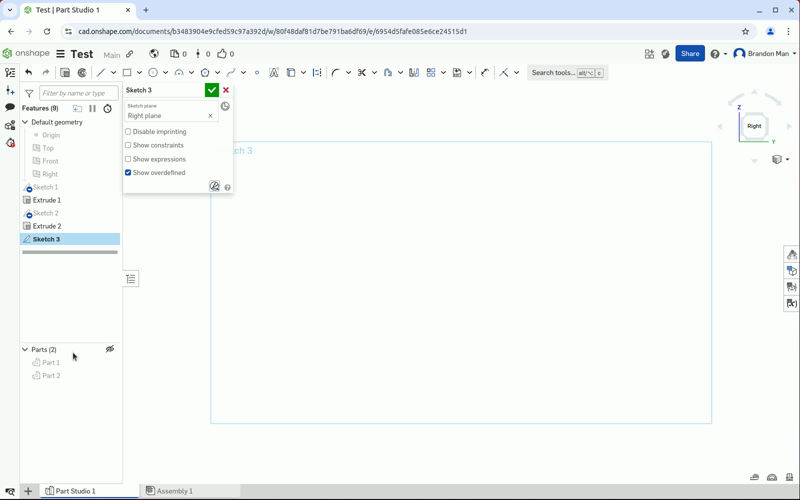
key(c)
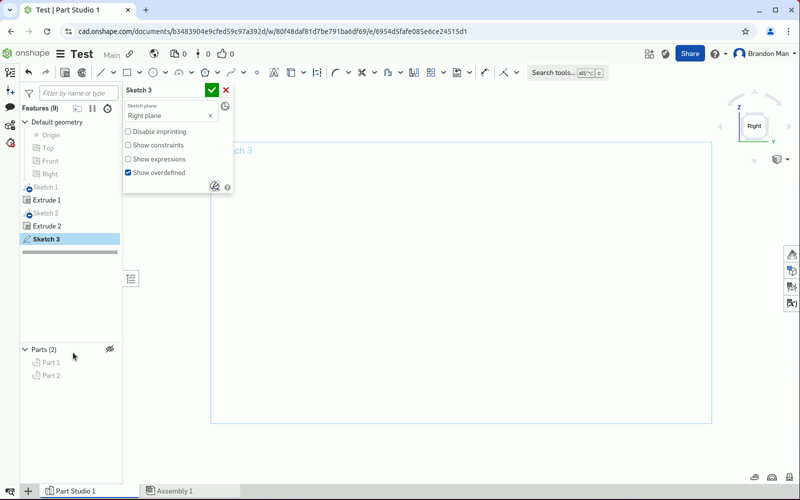
key_down(shift)
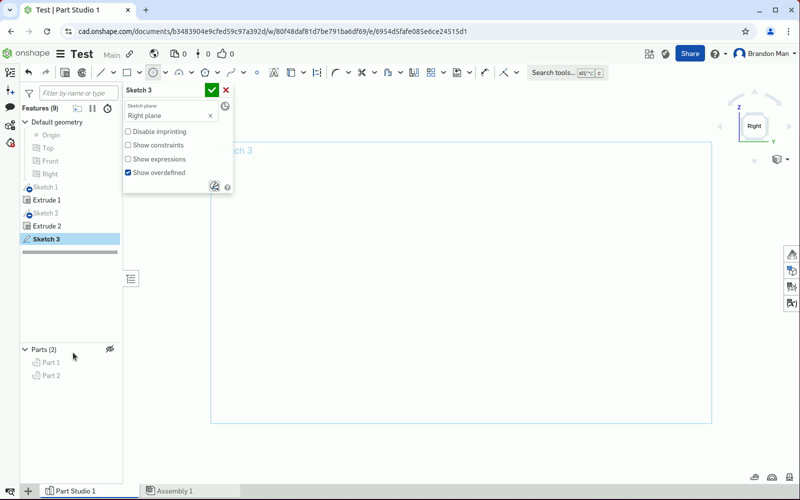
mouse_move(461, 282)
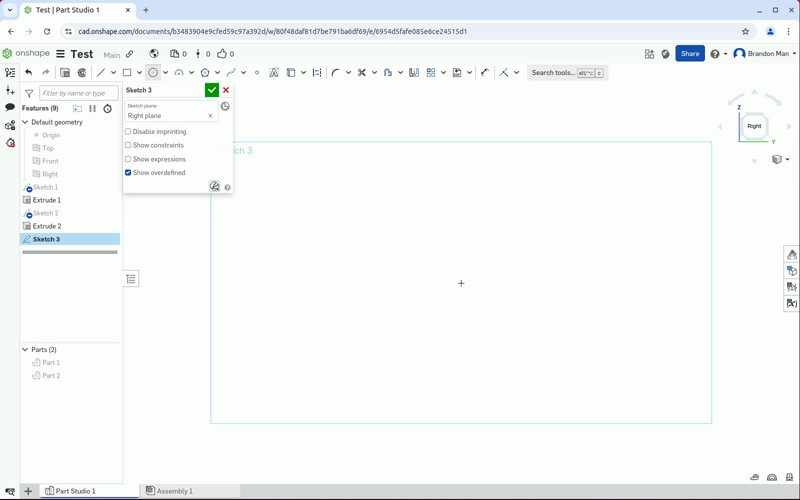
click(461, 282)
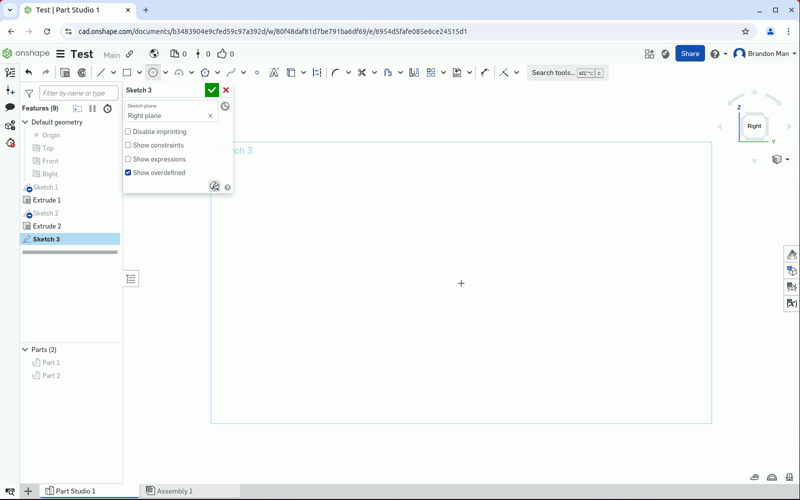
key_up(shift)
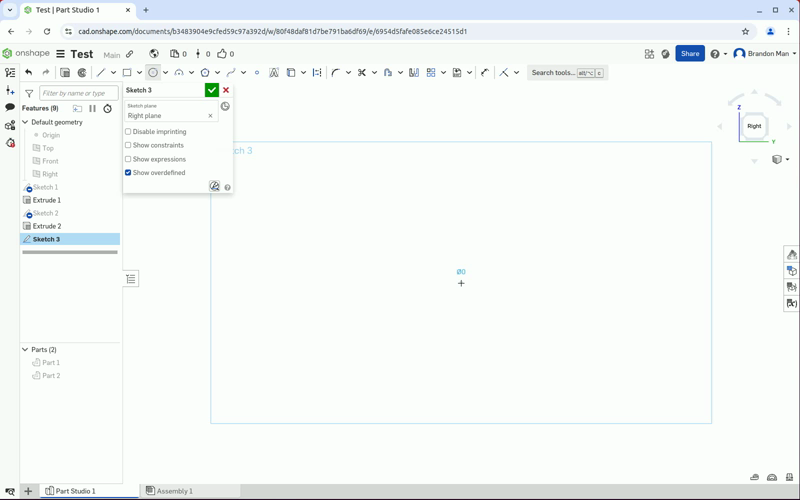
mouse_move(494, 282)
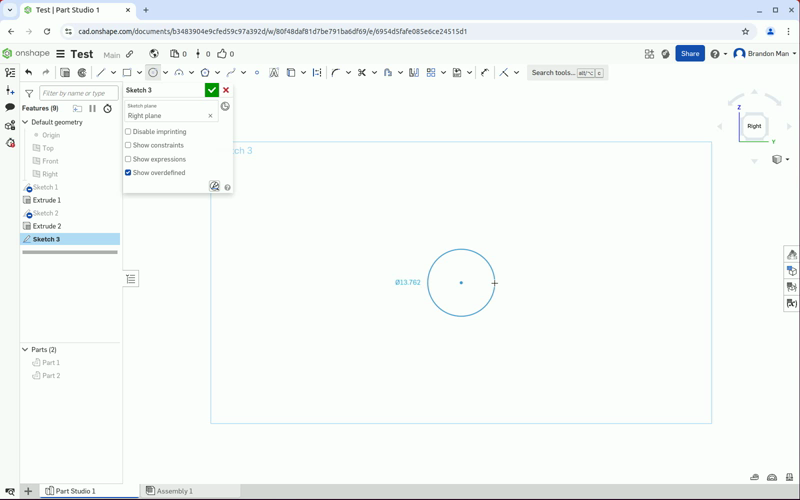
click(494, 282)
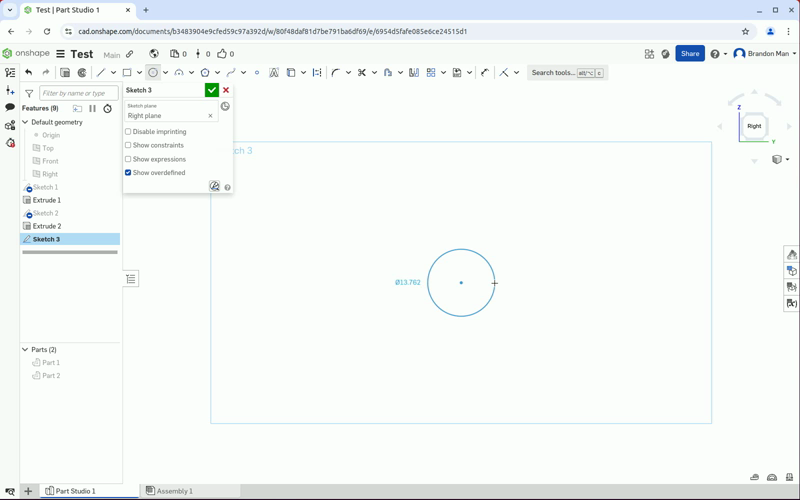
key(esc)
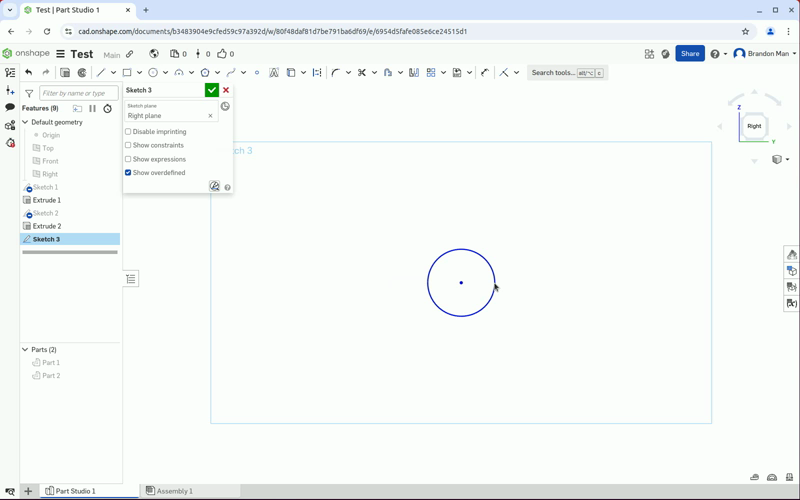
mouse_move(485, 291)
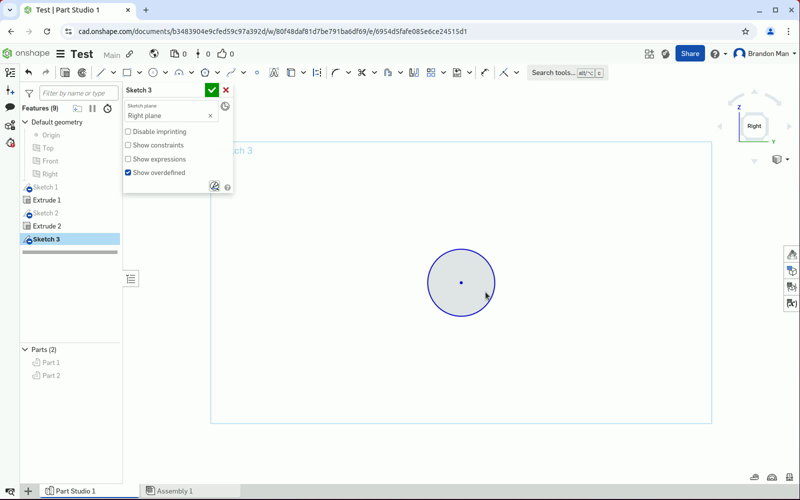
click(485, 291)
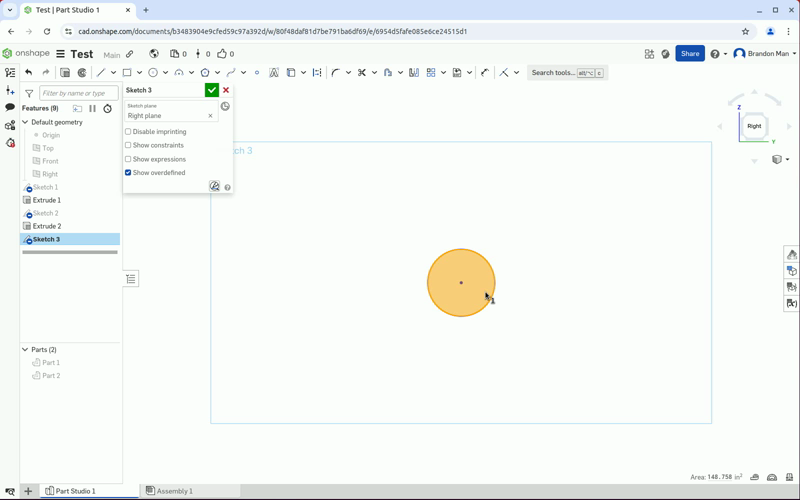
mouse_move(73, 352)
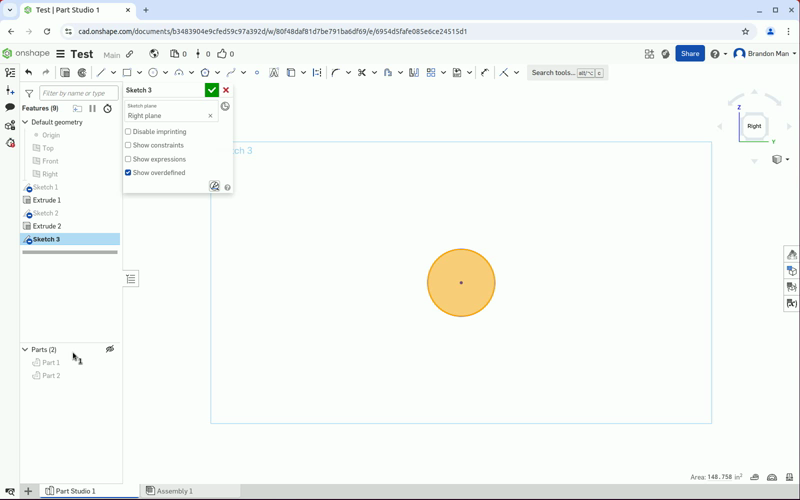
key(shift+y)
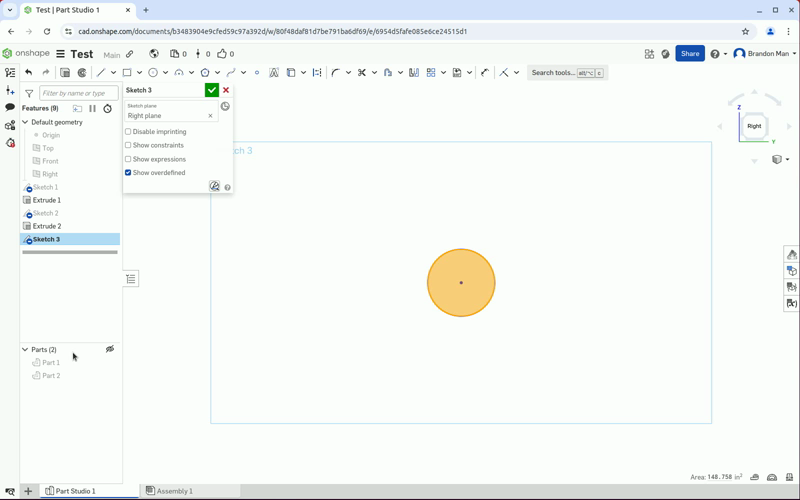
key(shift+e)
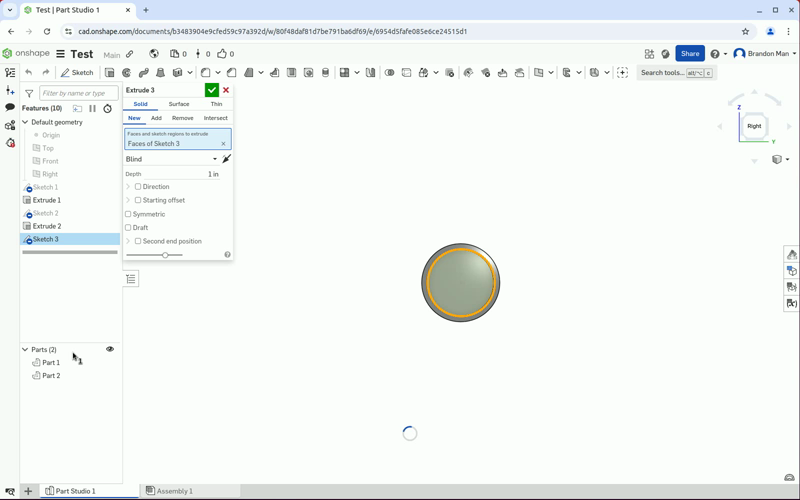
mouse_move(143, 106)
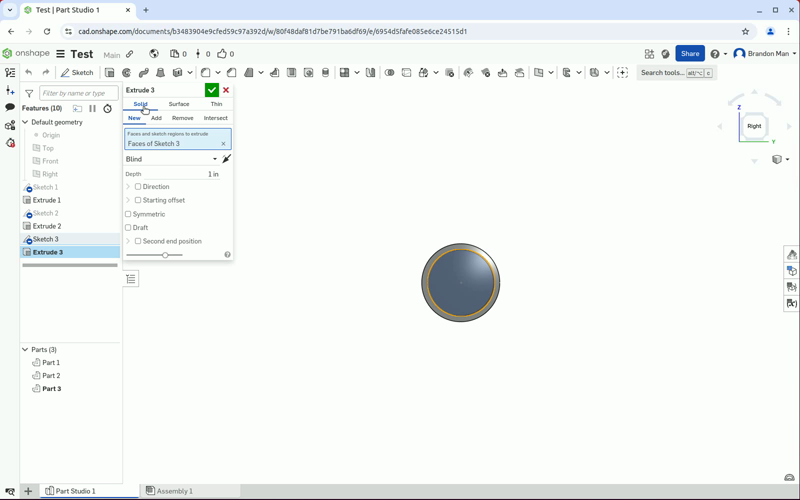
click(143, 106)
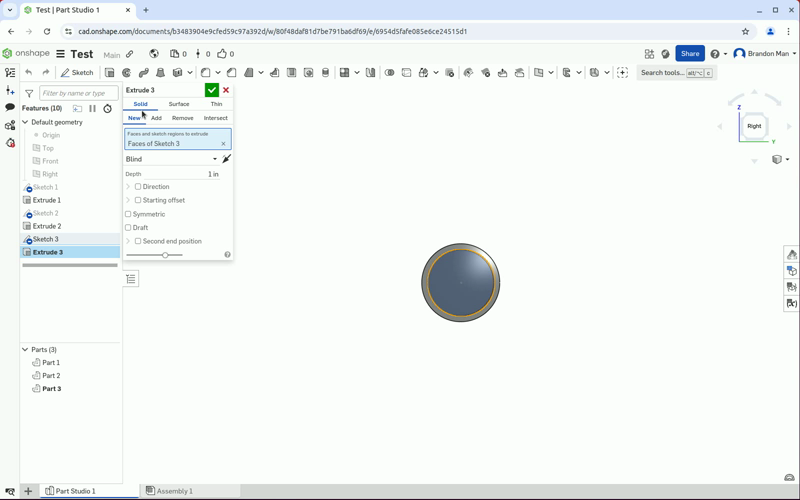
mouse_move(137, 120)
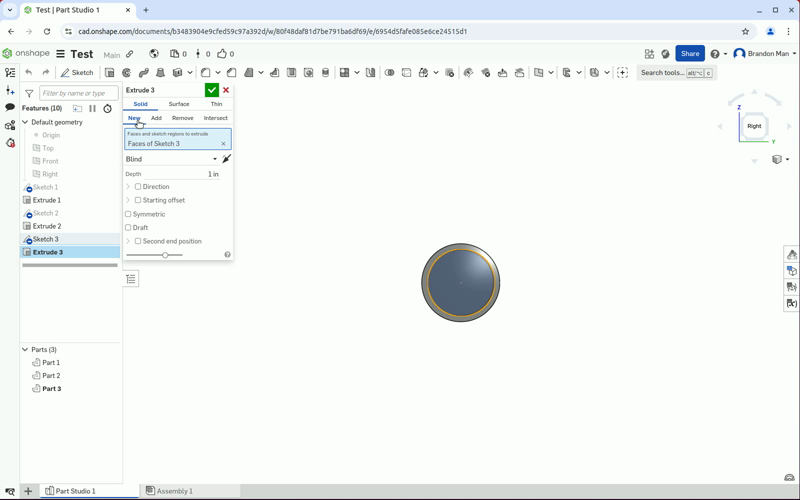
click(137, 120)
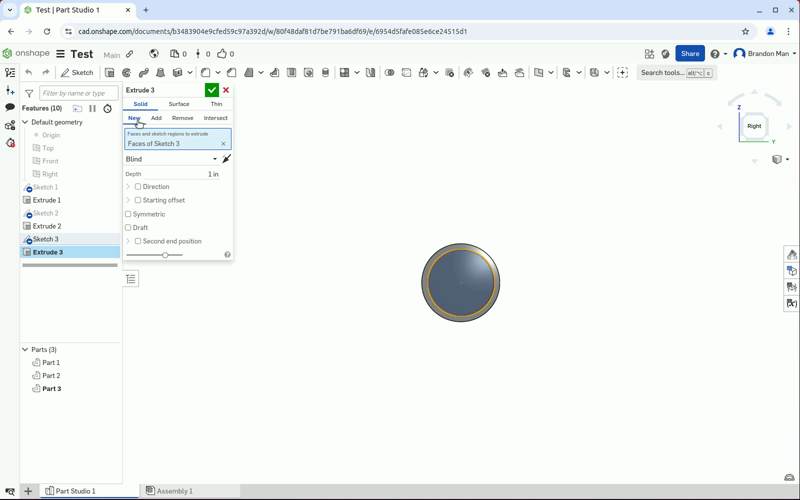
key(tab, 4)
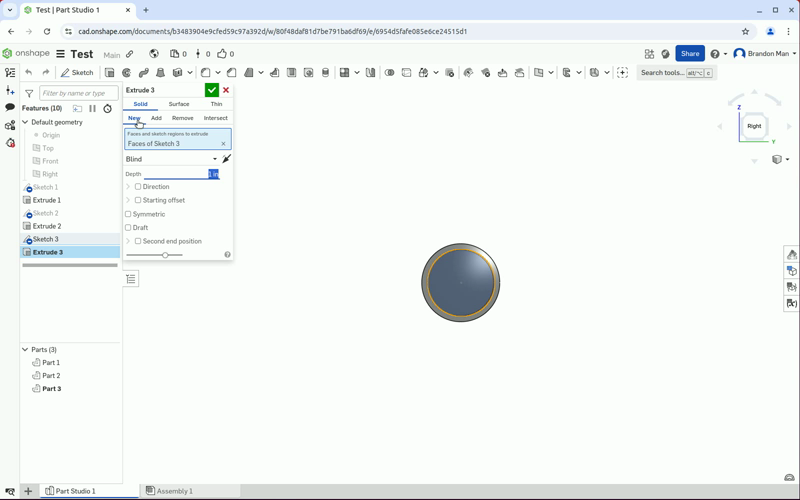
text(1.926)
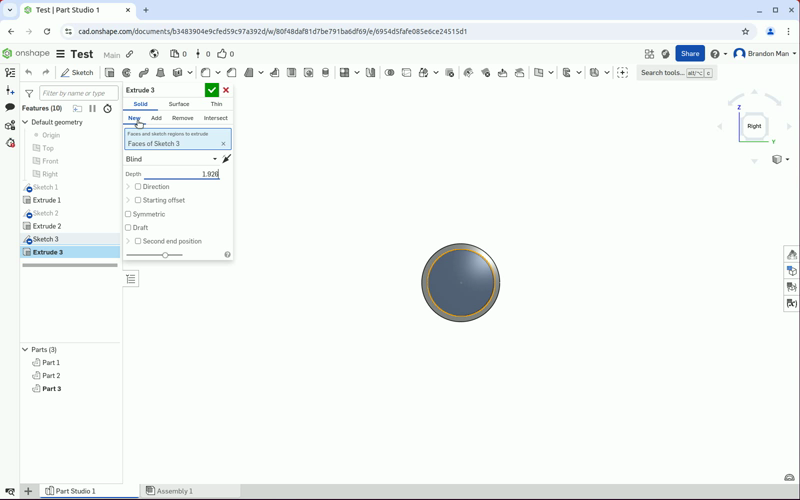
key(enter)
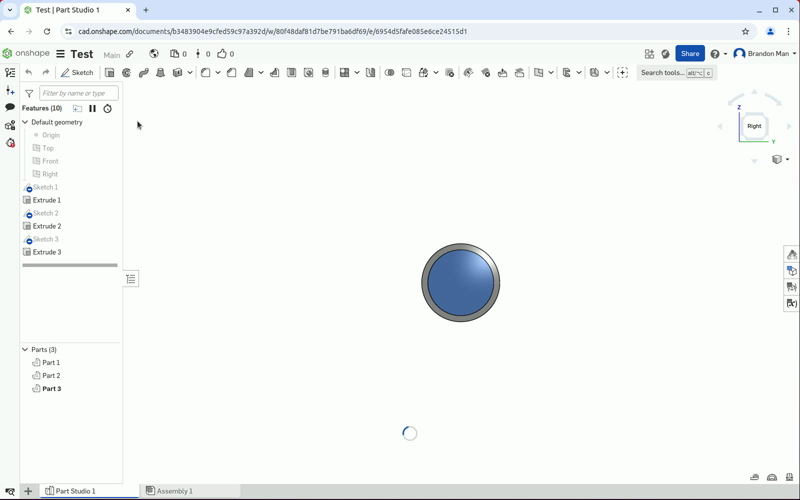
key(shift+h)
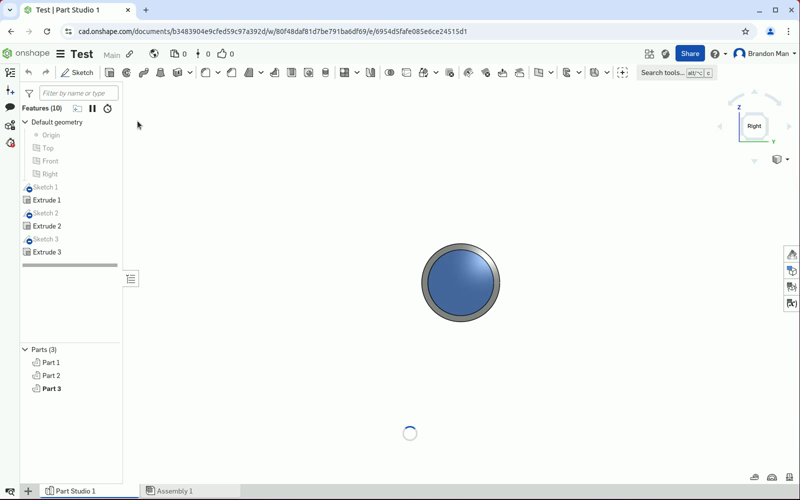
key(shift+h)
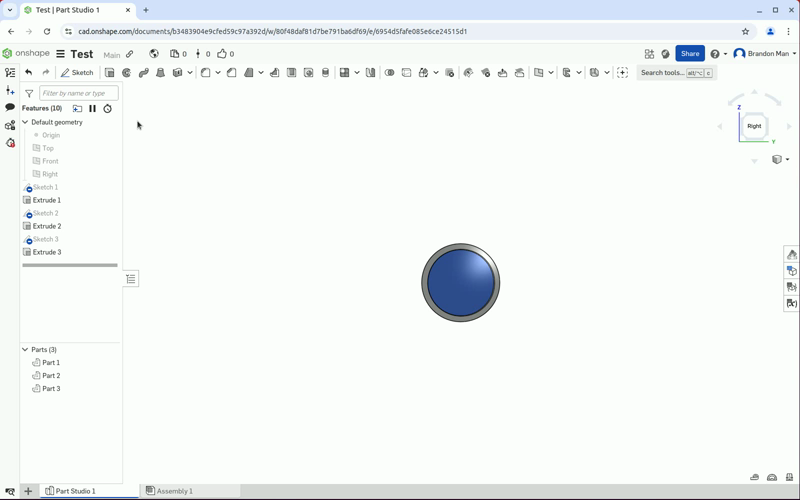
mouse_move(73, 189)
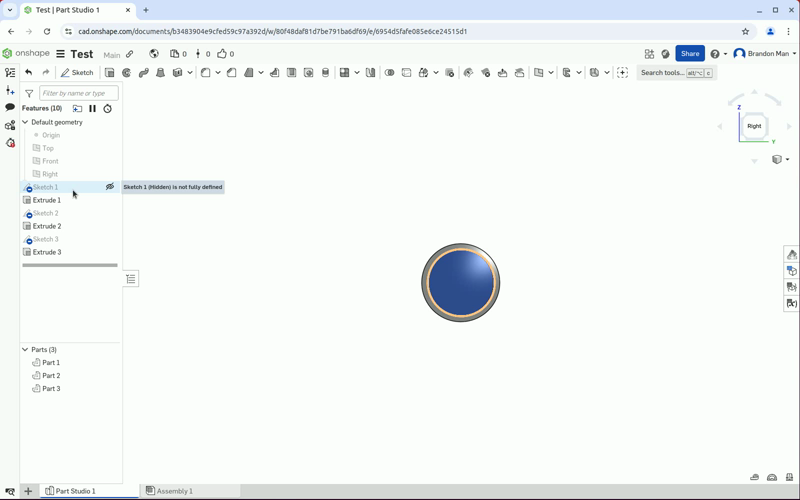
click(73, 189)
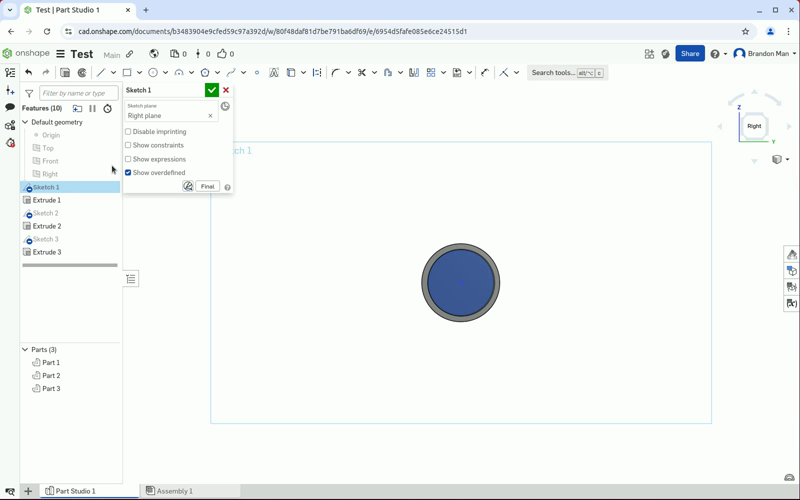
mouse_move(229, 92)
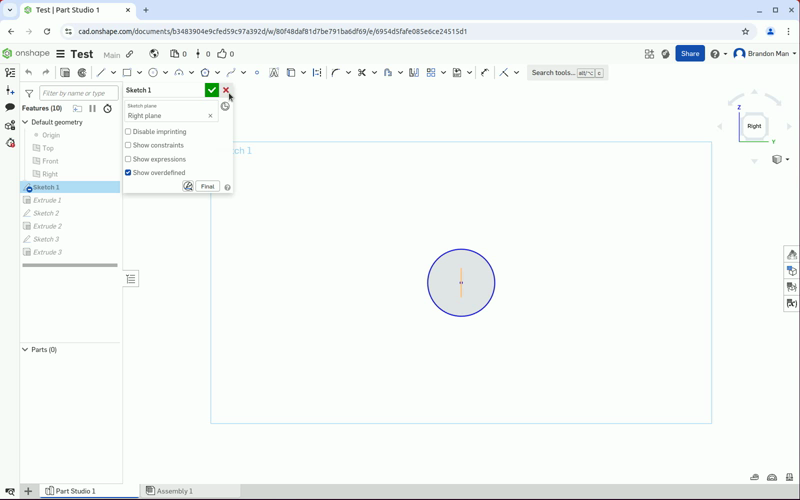
click(229, 92)
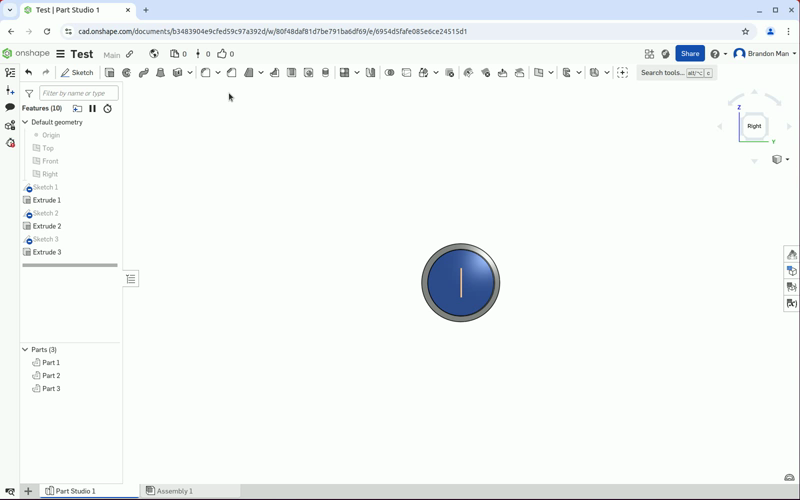
mouse_move(541, 75)
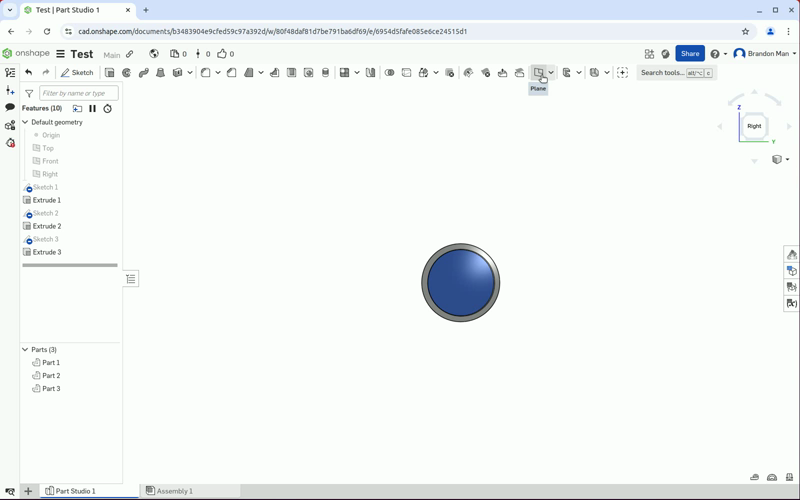
click(541, 75)
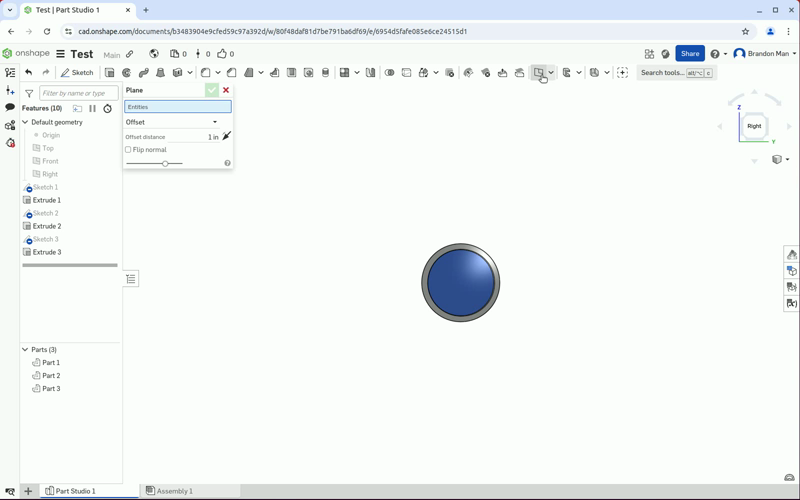
mouse_move(73, 176)
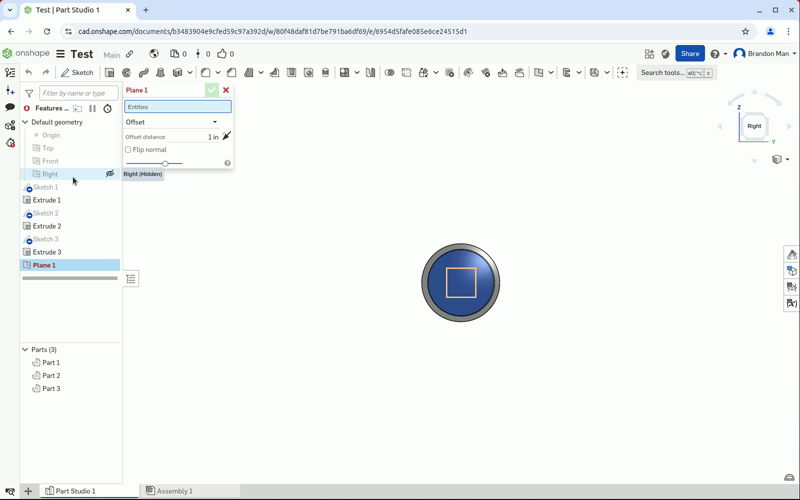
click(73, 176)
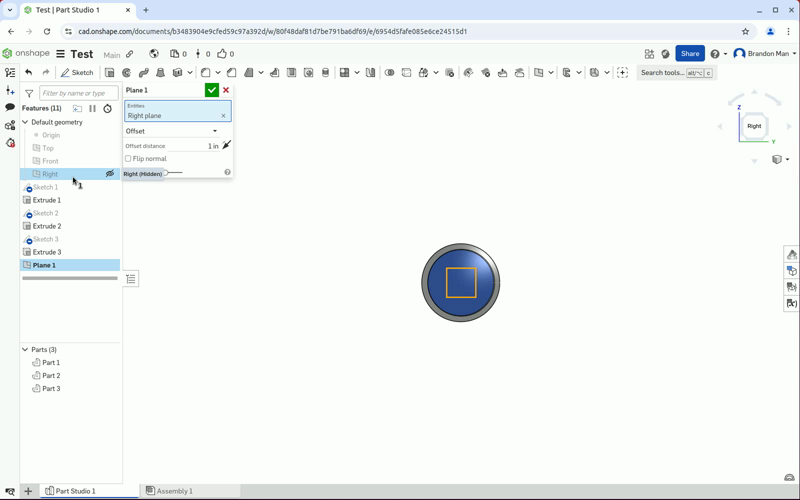
key(tab, 2)
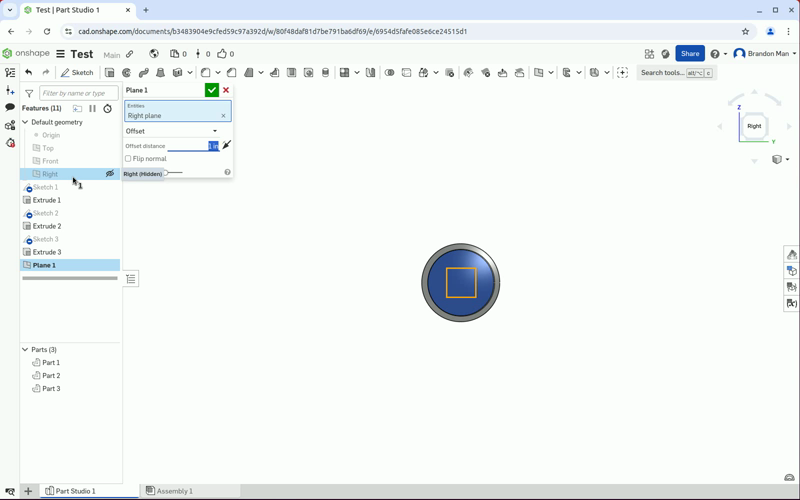
text(1.91)
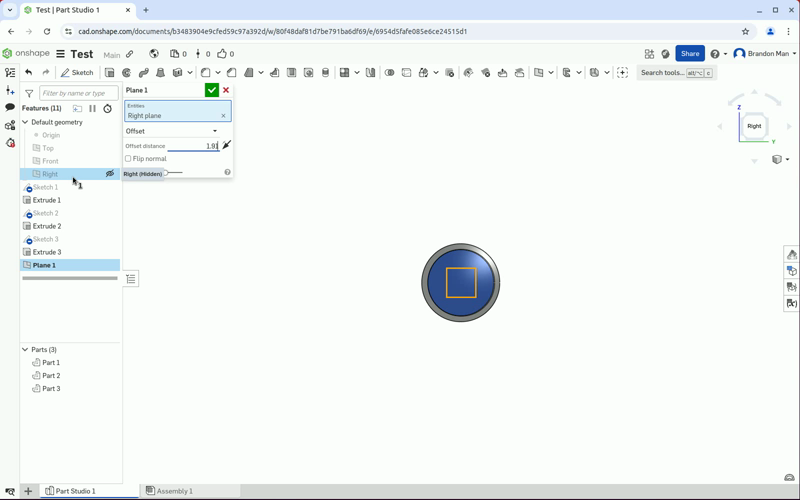
key(enter, 2)
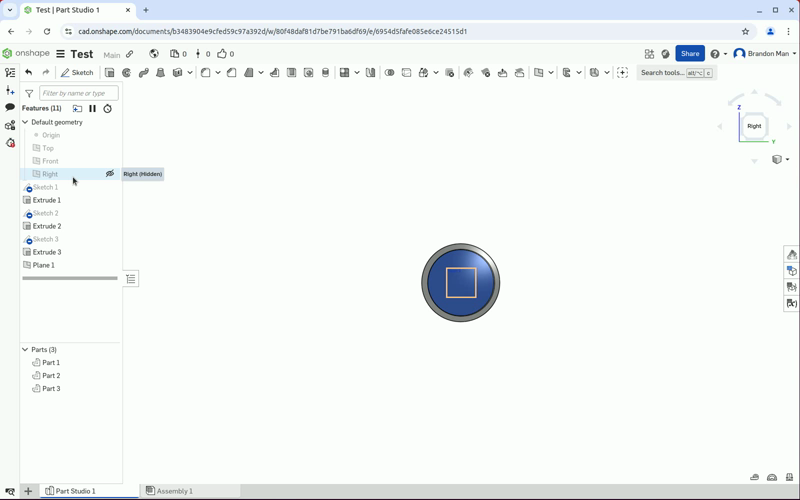
key(shift+s)
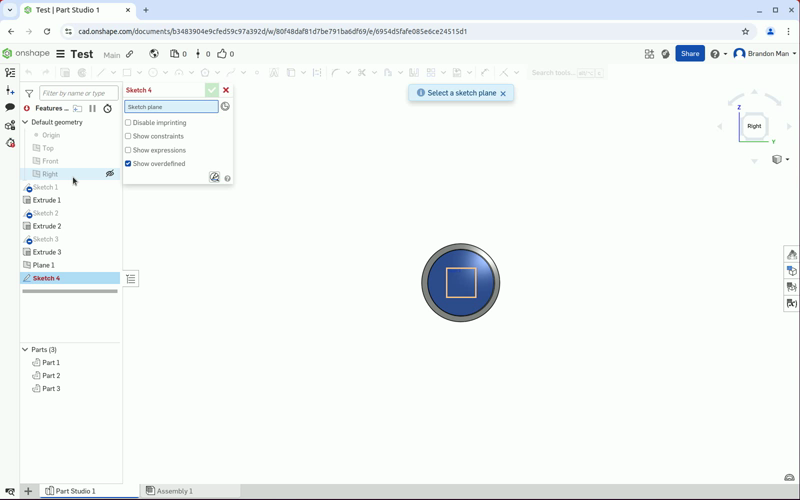
mouse_move(73, 267)
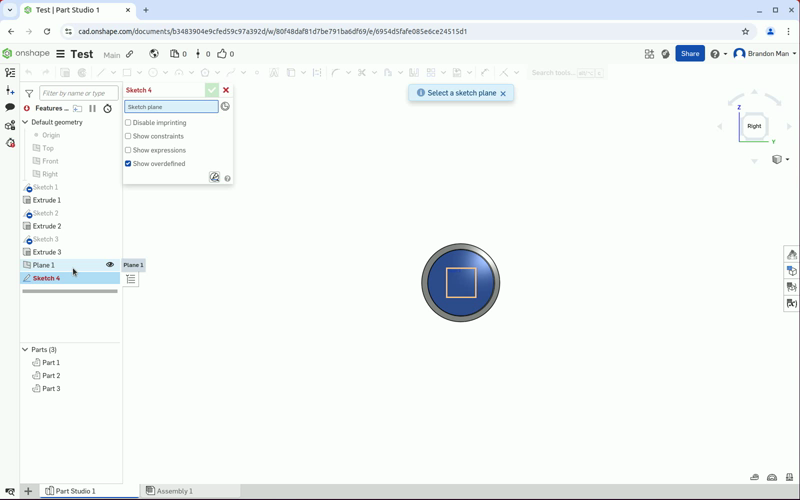
click(73, 267)
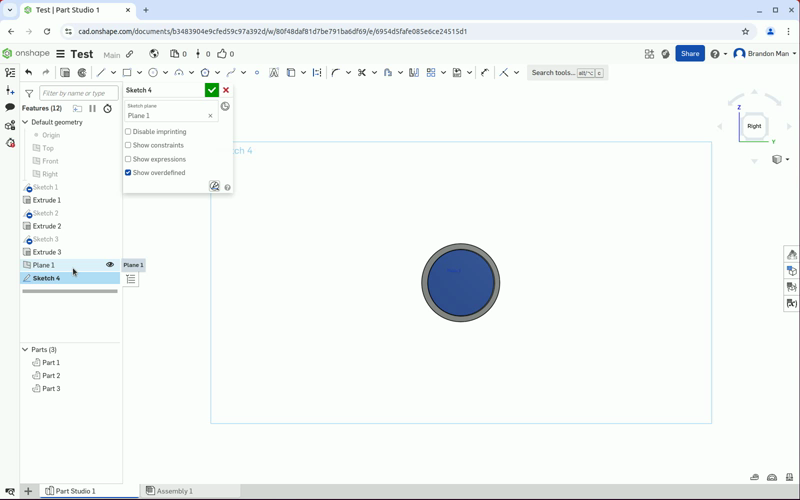
mouse_move(73, 352)
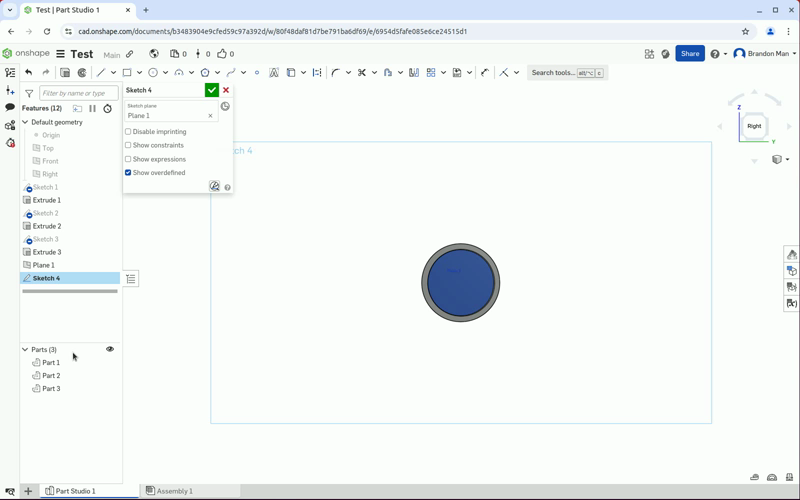
key(y)
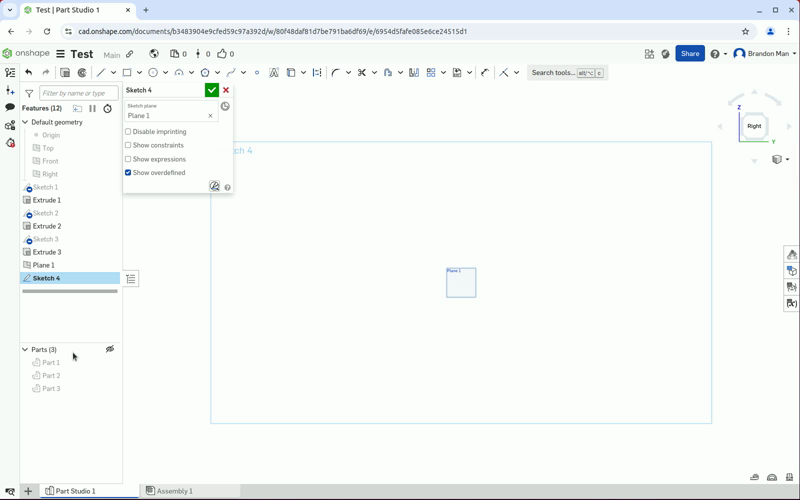
key(c)
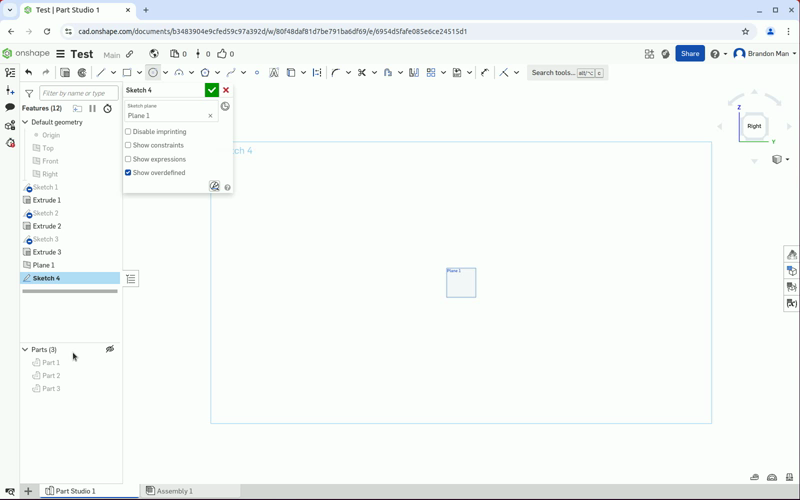
key_down(shift)
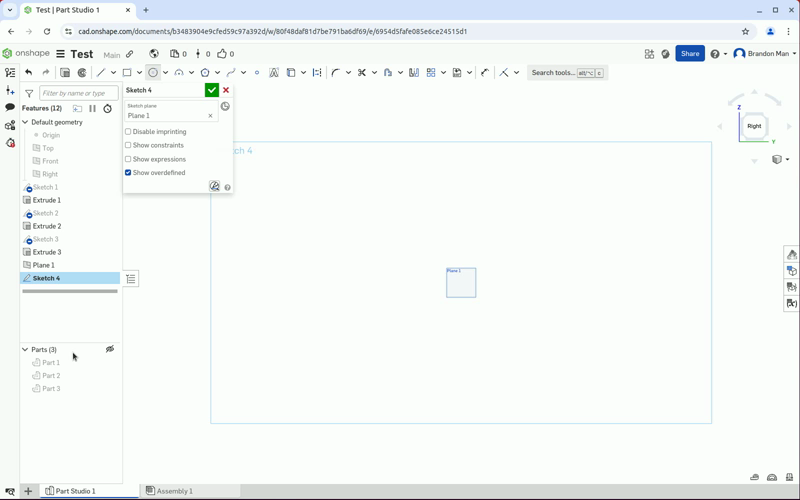
mouse_move(461, 282)
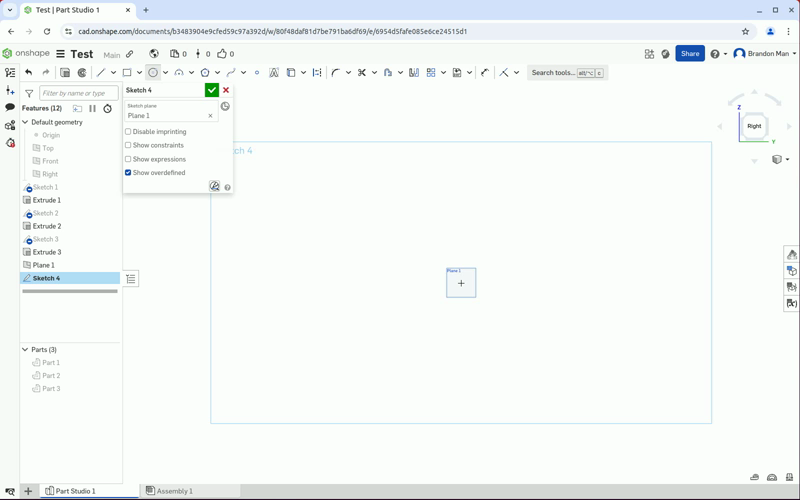
click(461, 282)
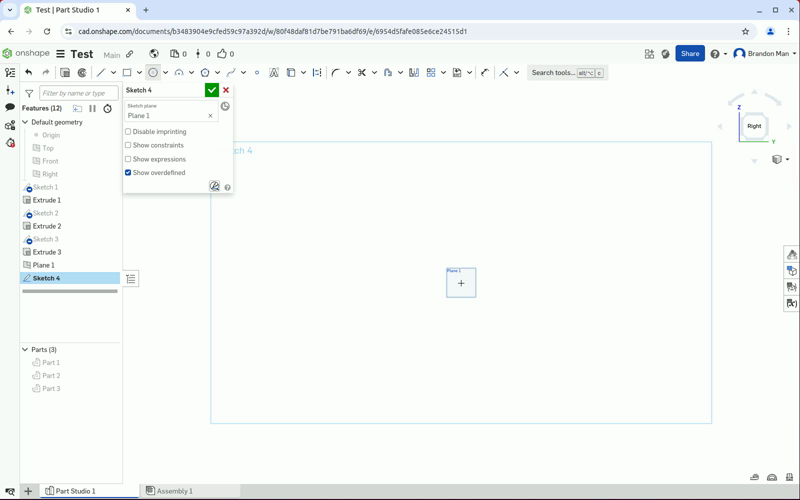
key_up(shift)
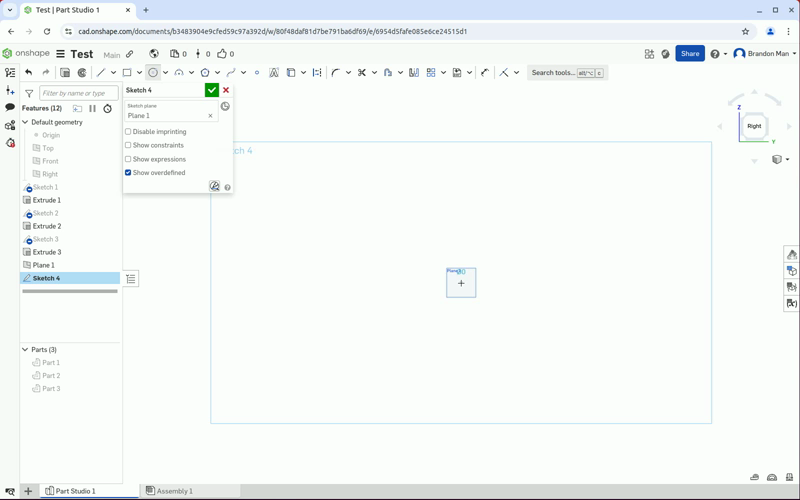
mouse_move(481, 282)
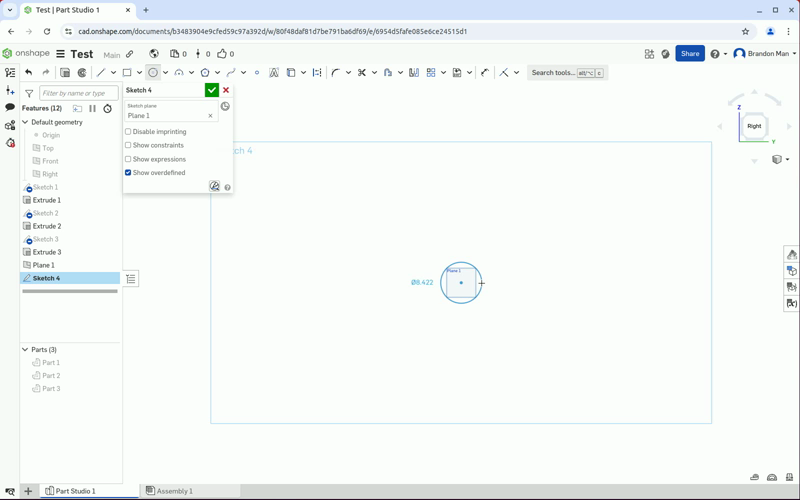
click(481, 282)
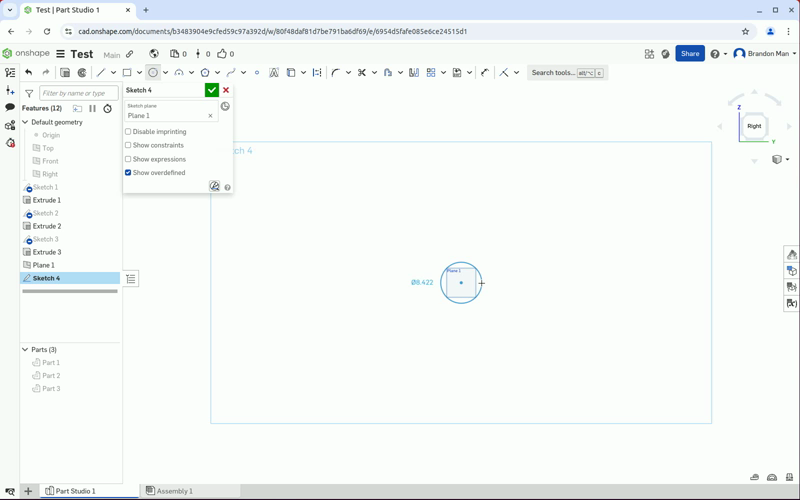
key(esc)
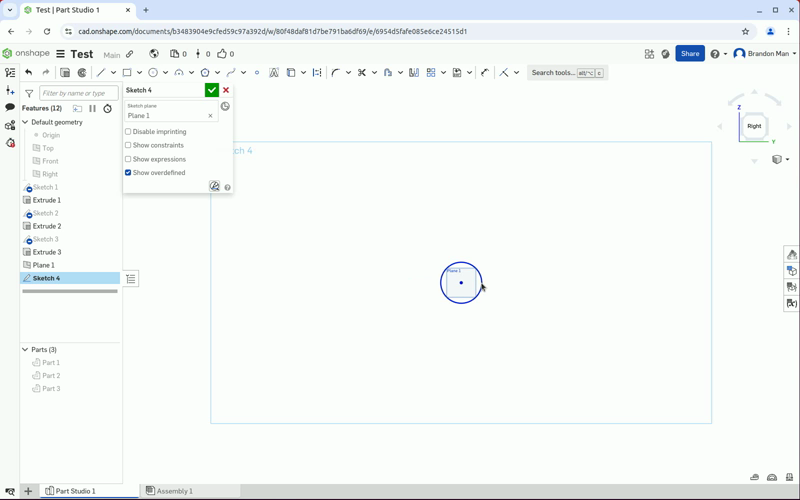
mouse_move(479, 277)
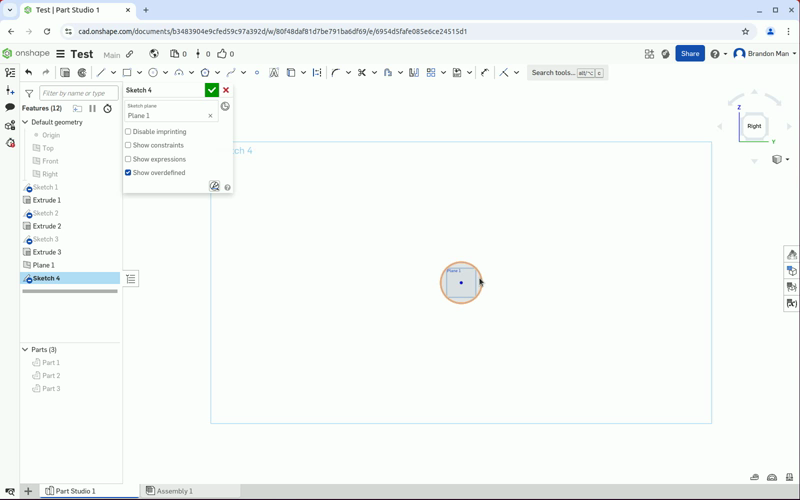
scroll(6)
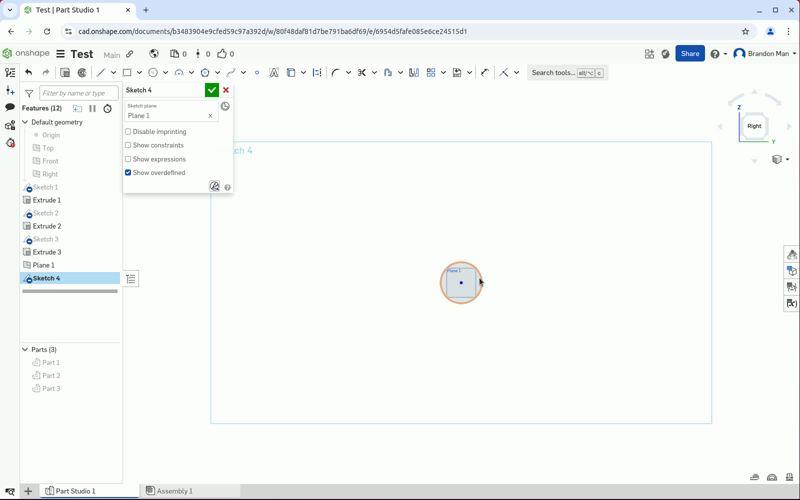
scroll(6)
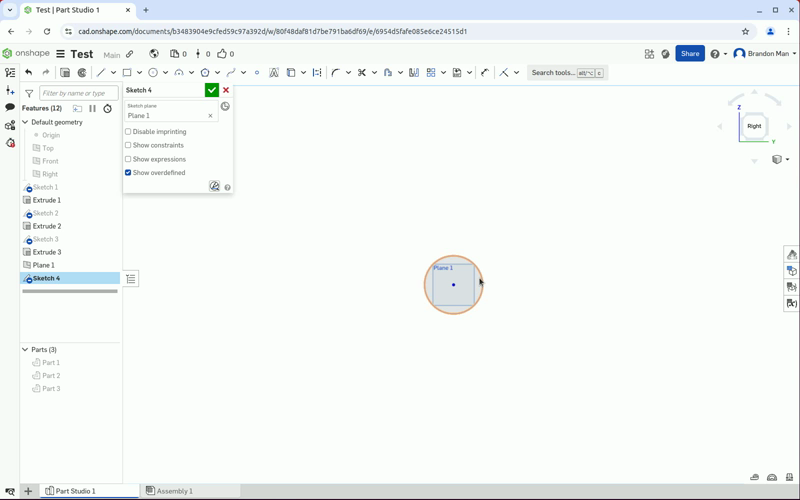
scroll(6)
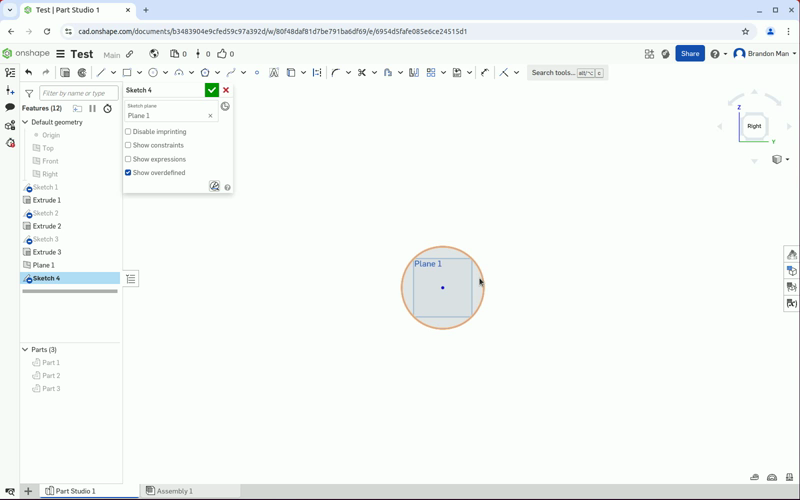
scroll(6)
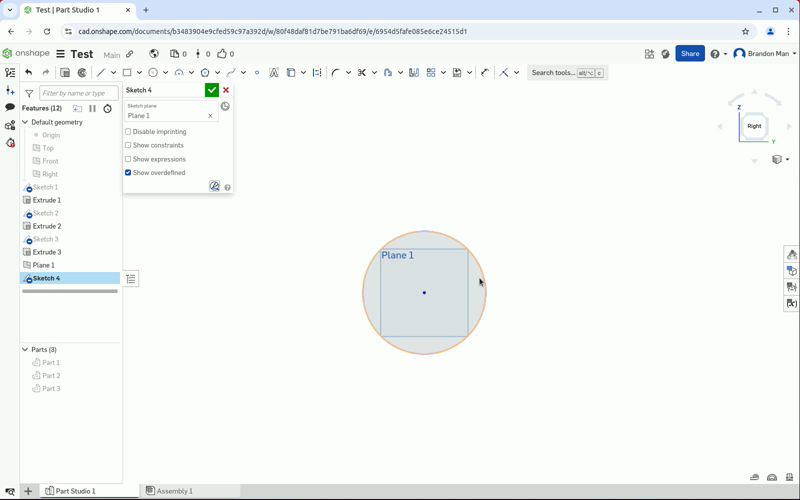
scroll(6)
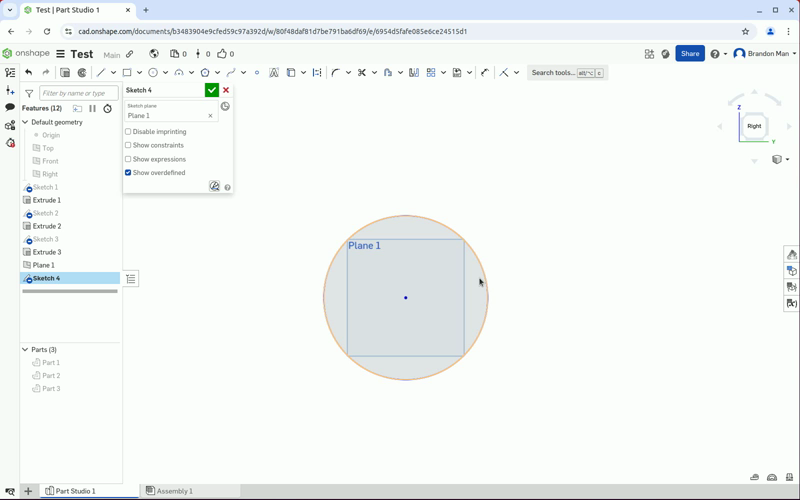
scroll(6)
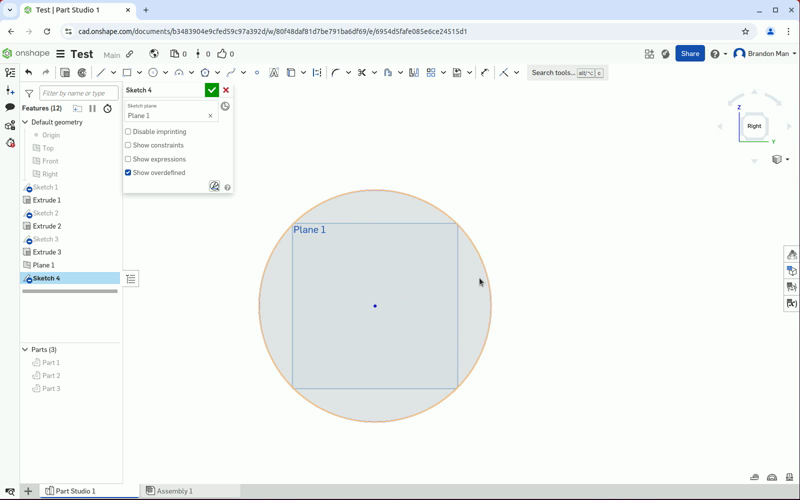
scroll(6)
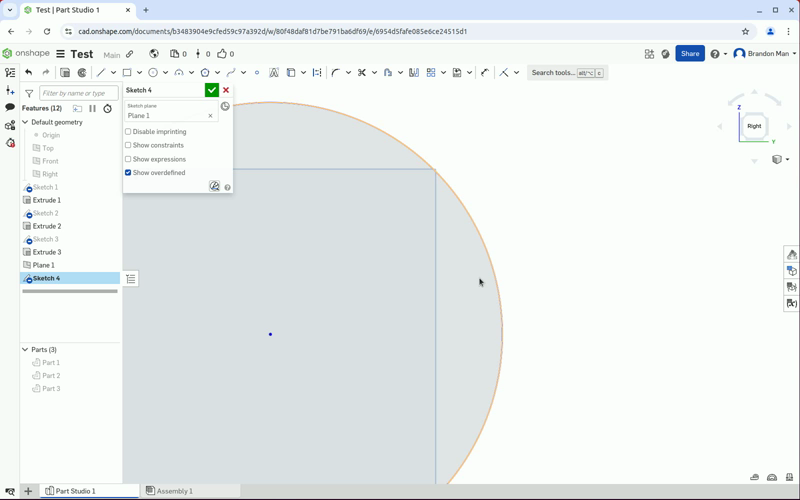
click(479, 277)
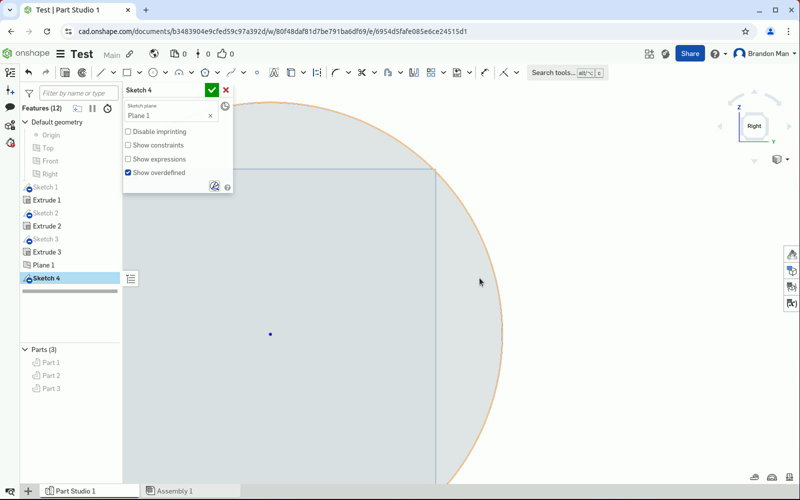
scroll(-6)
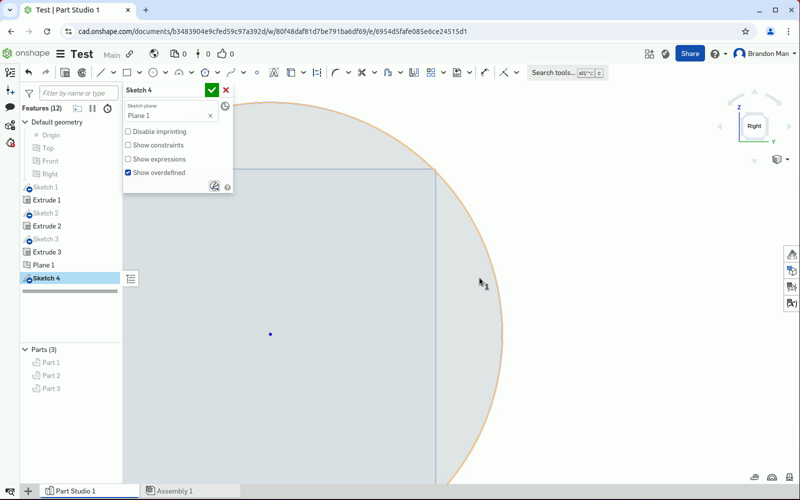
scroll(-6)
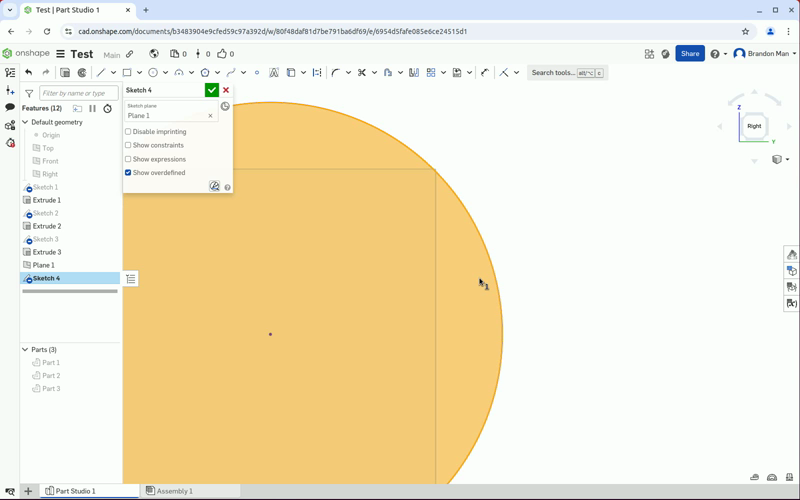
scroll(-6)
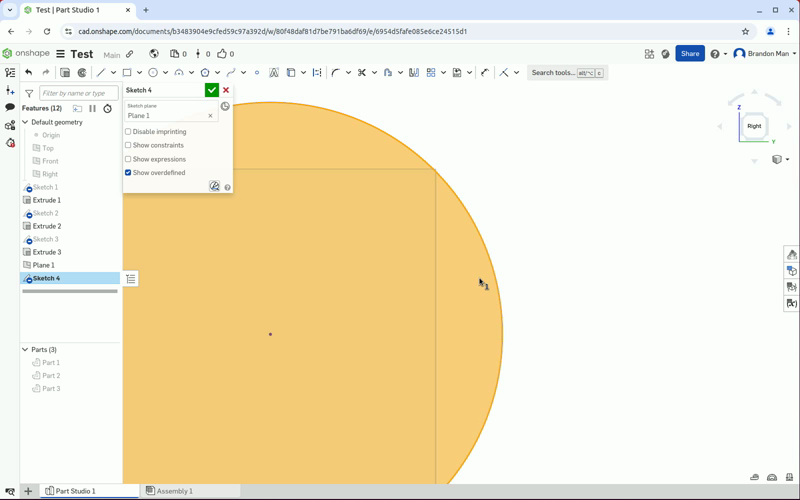
scroll(-6)
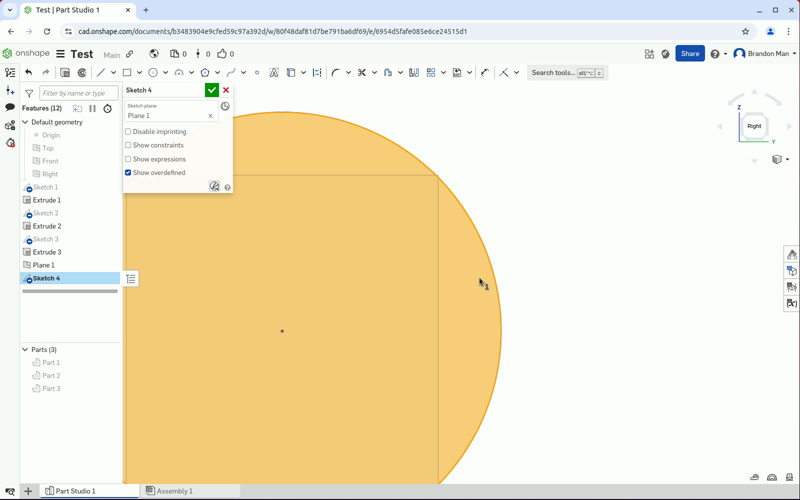
scroll(-6)
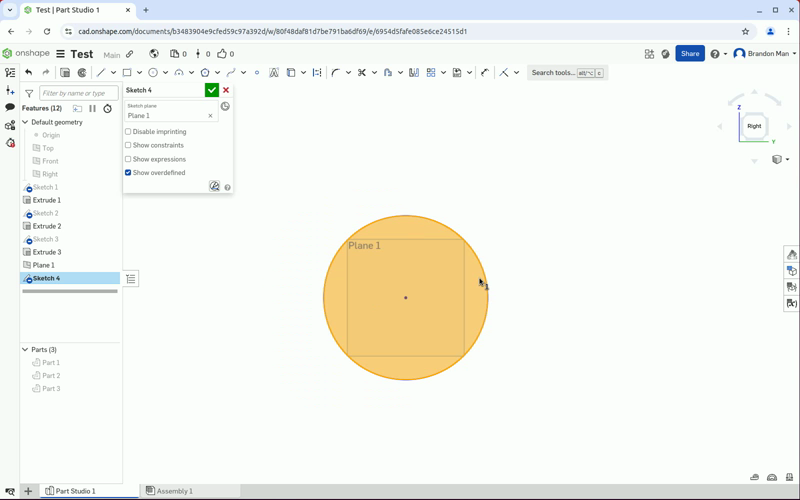
scroll(-6)
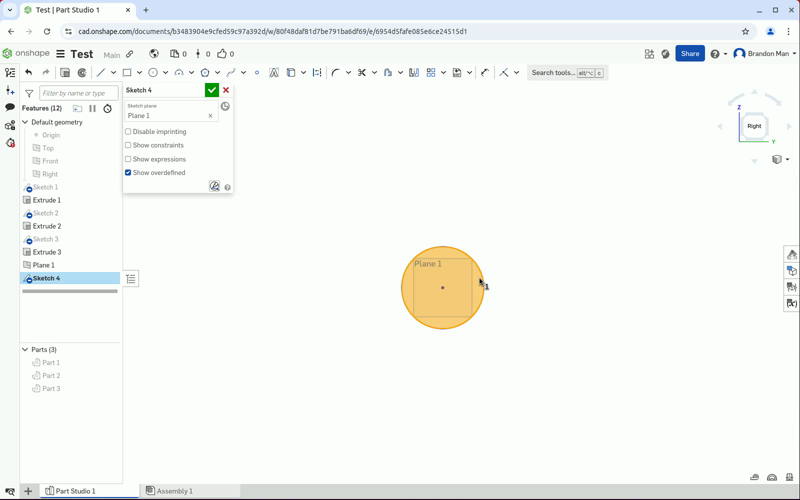
scroll(-6)
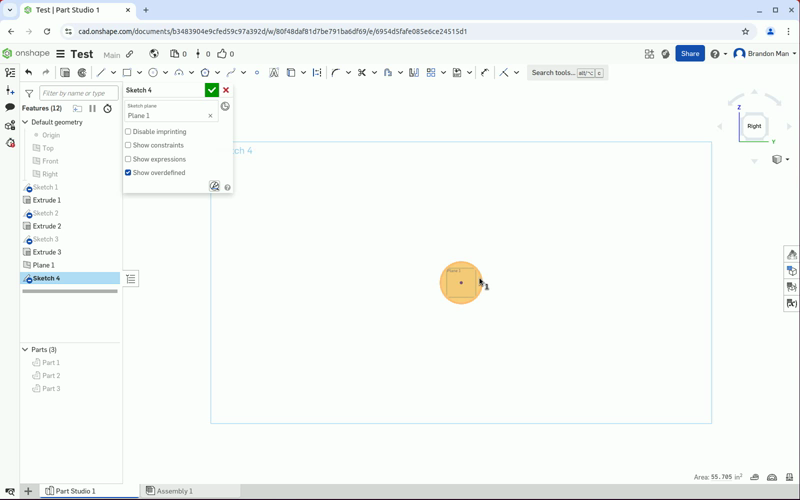
mouse_move(73, 352)
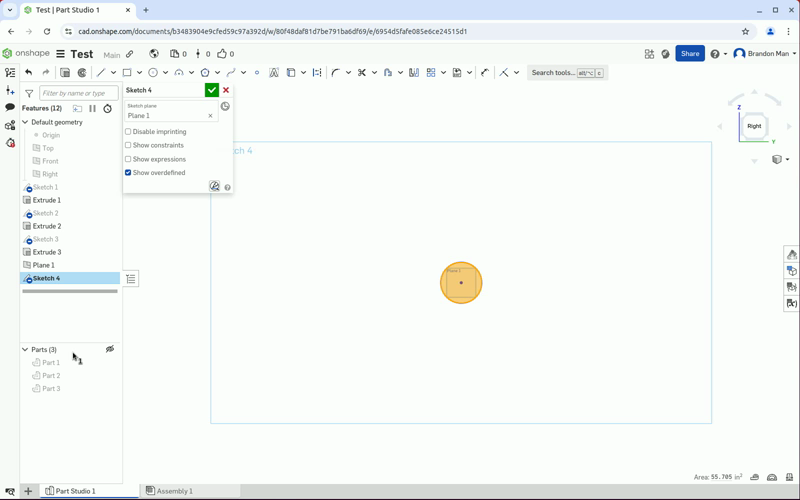
key(shift+y)
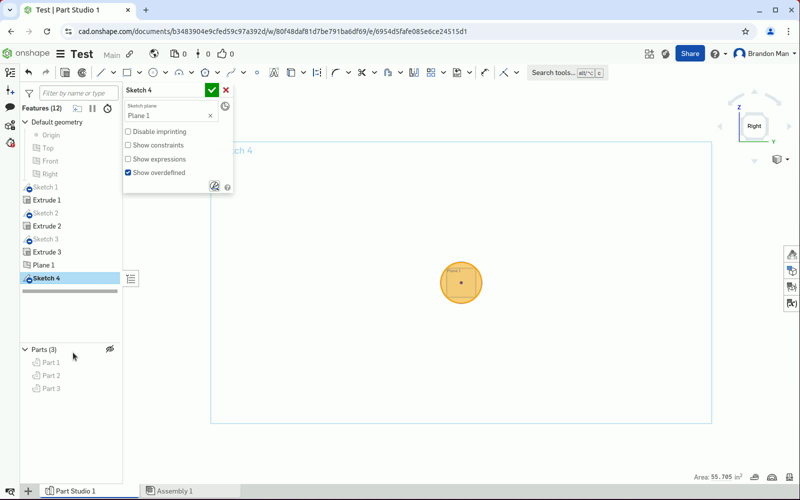
key(shift+e)
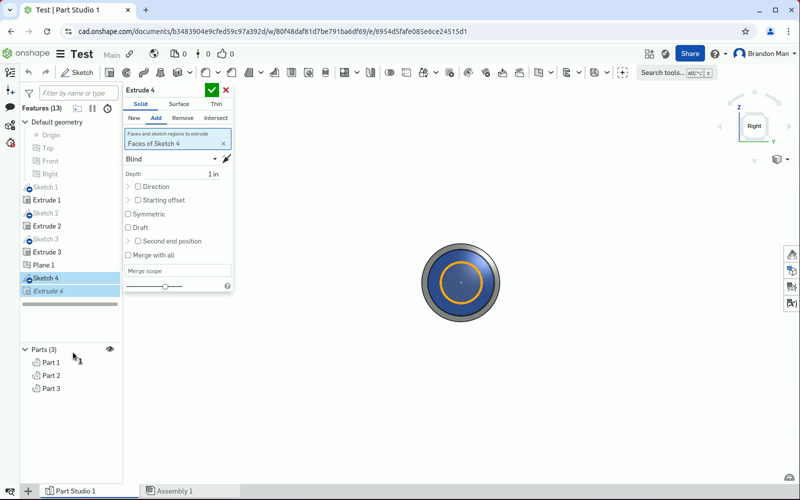
mouse_move(143, 106)
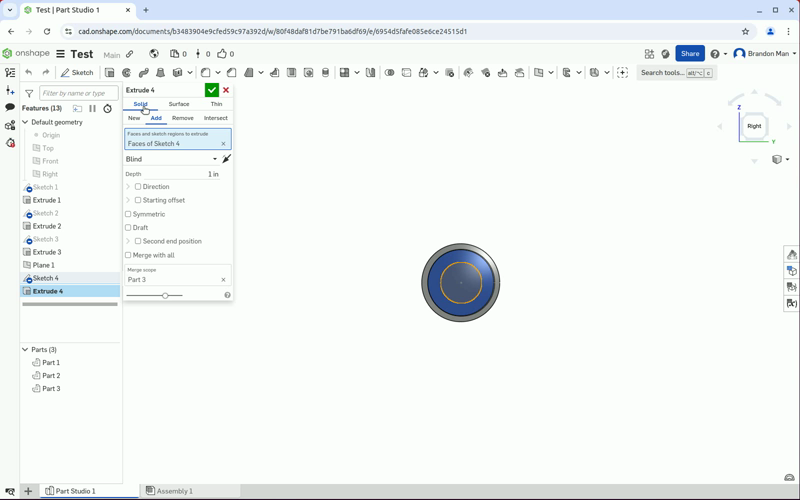
click(143, 106)
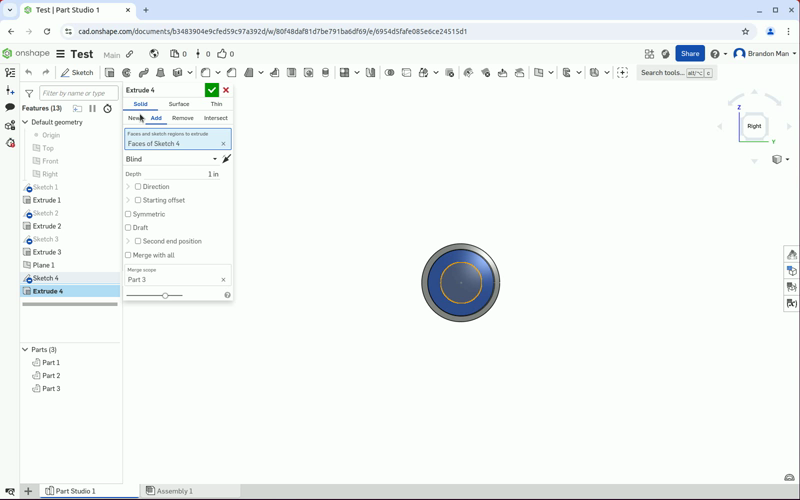
mouse_move(137, 120)
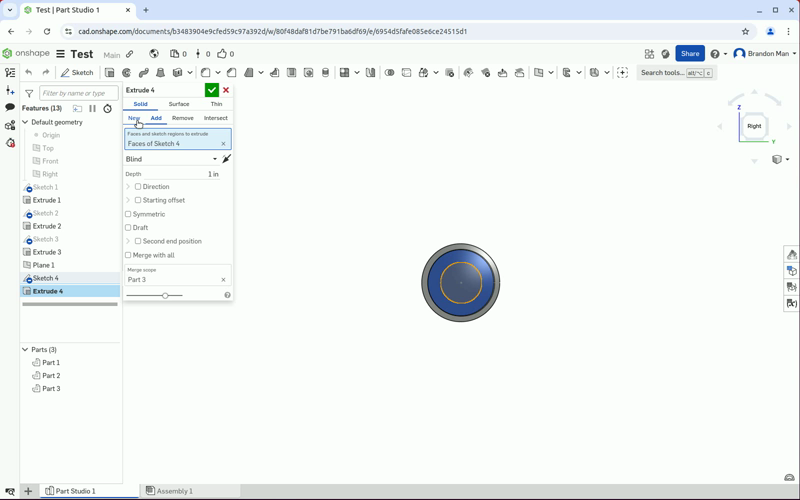
click(137, 120)
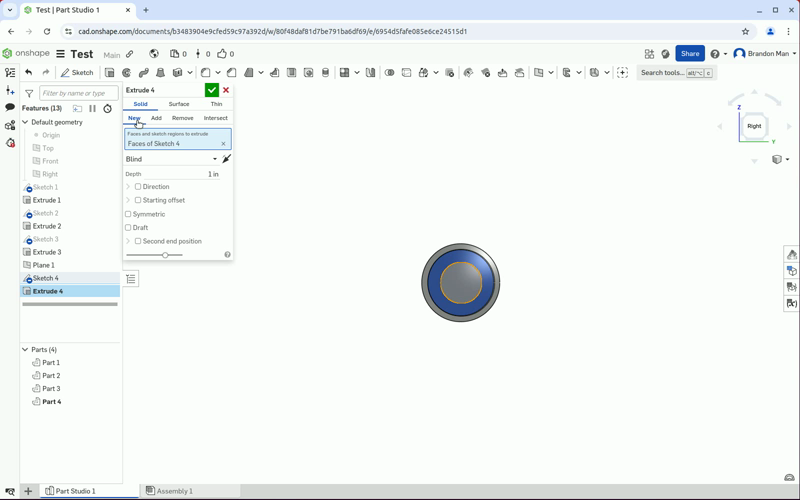
key(tab, 4)
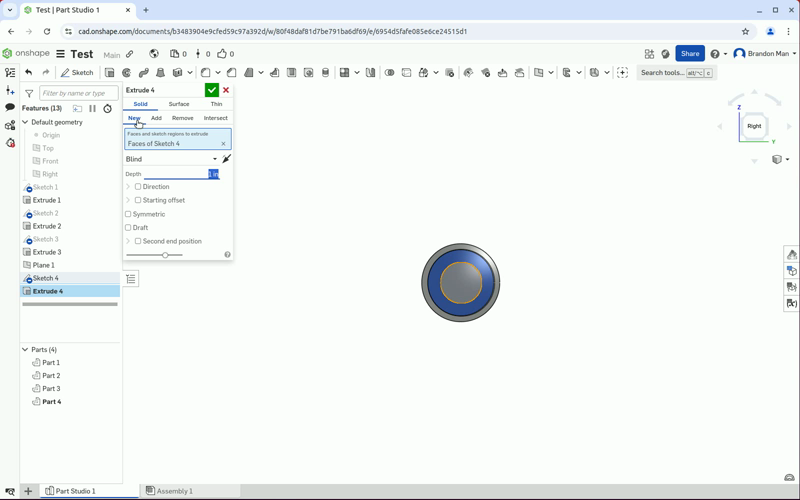
text(19.016)
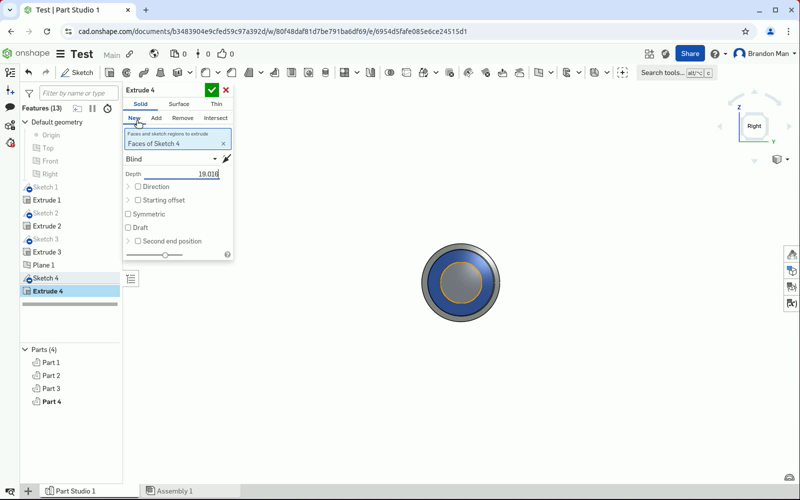
key(enter)
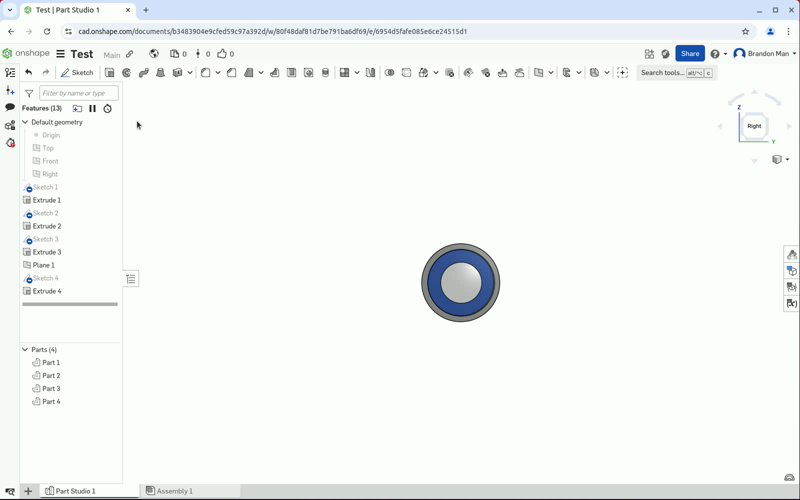
key(shift+h)
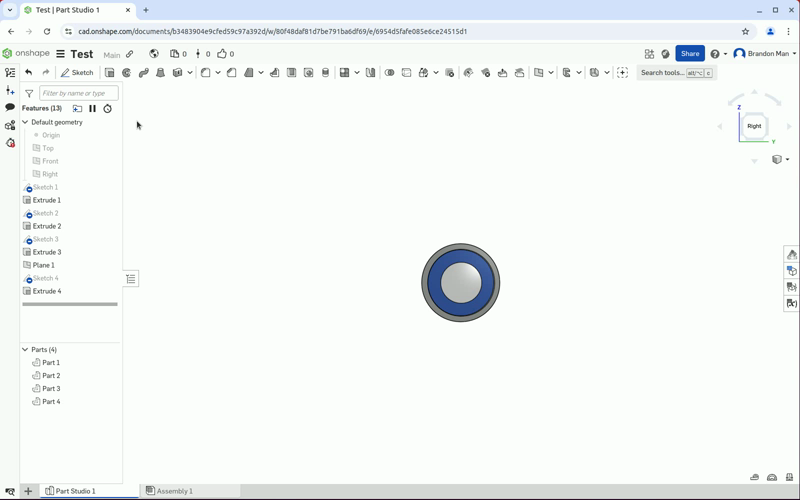
key(shift+h)
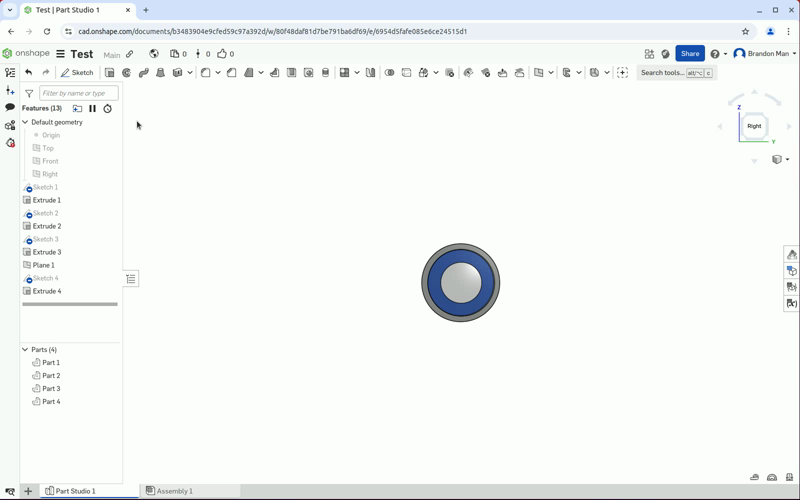
key(shift+7)
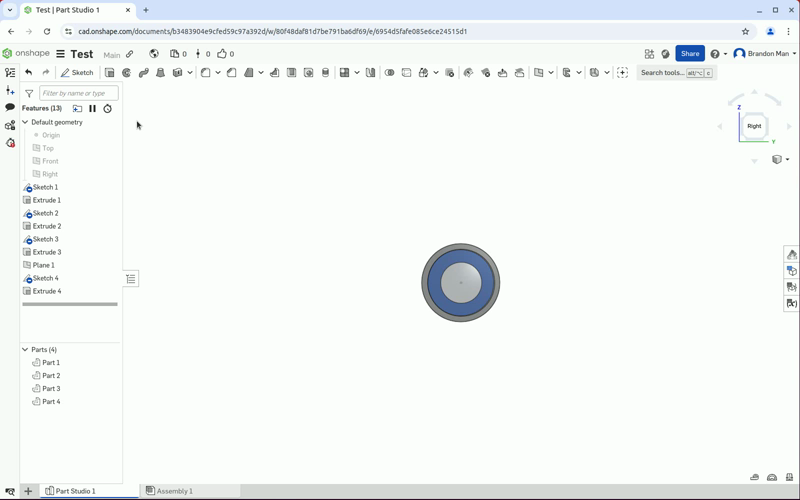
key(right, 2)
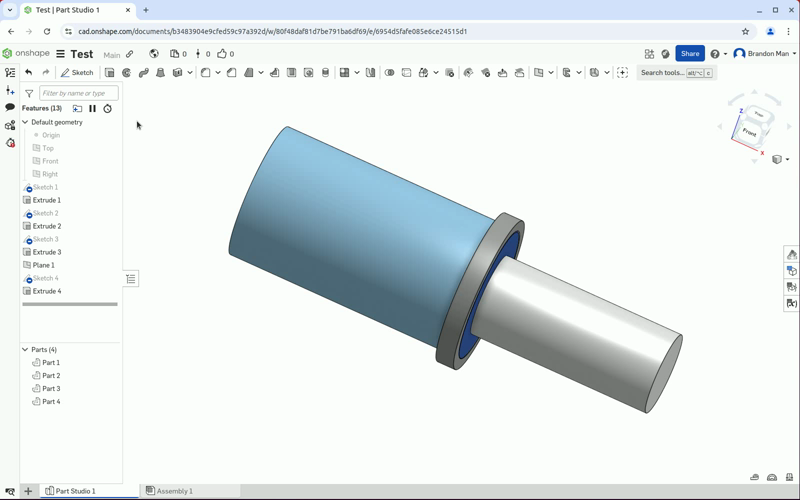
key(down, 2)
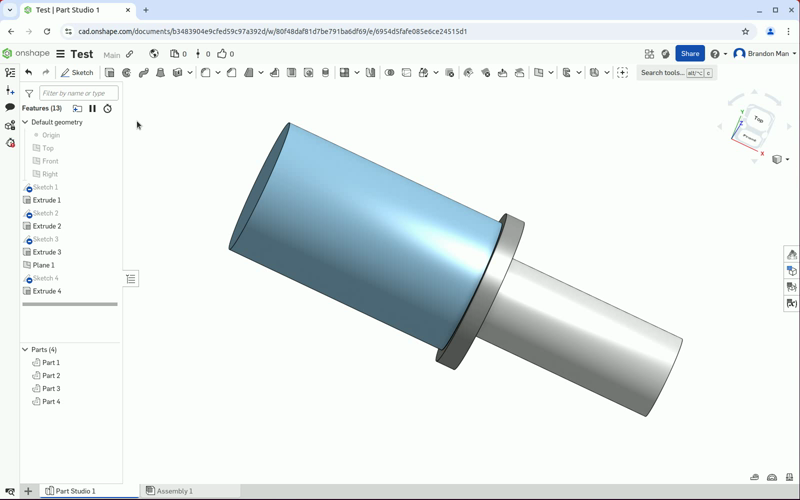
key(up, 2)
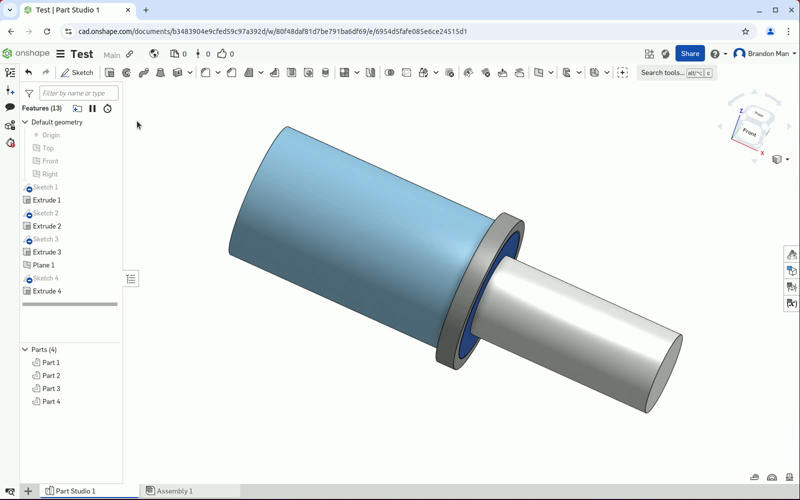
key(left, 2)
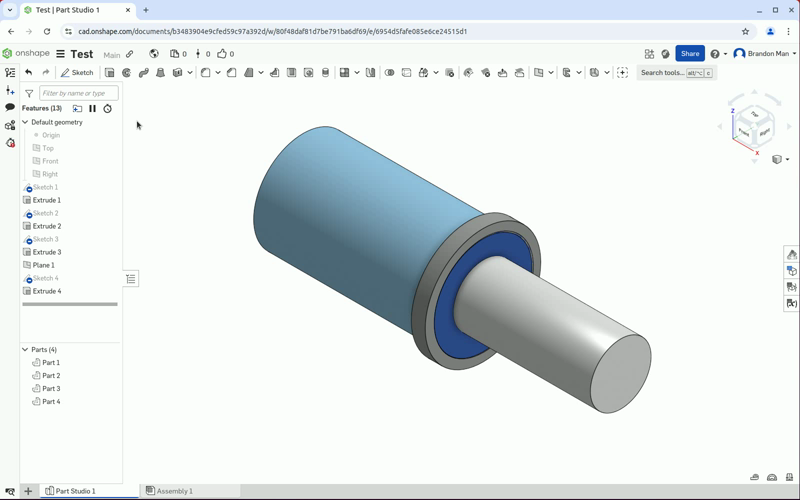
mouse_move(73, 189)
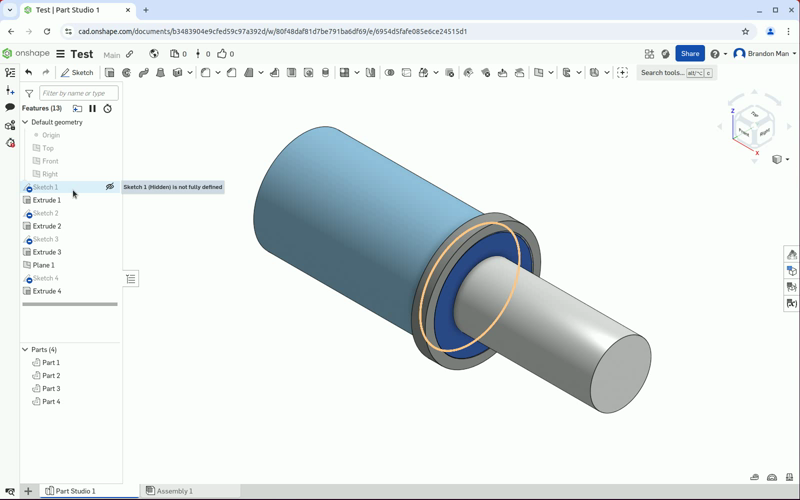
click(73, 189)